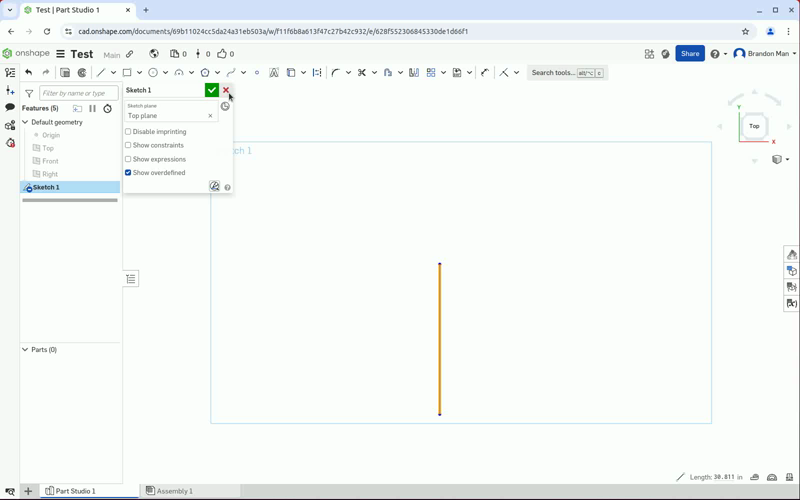
key(shift+h)
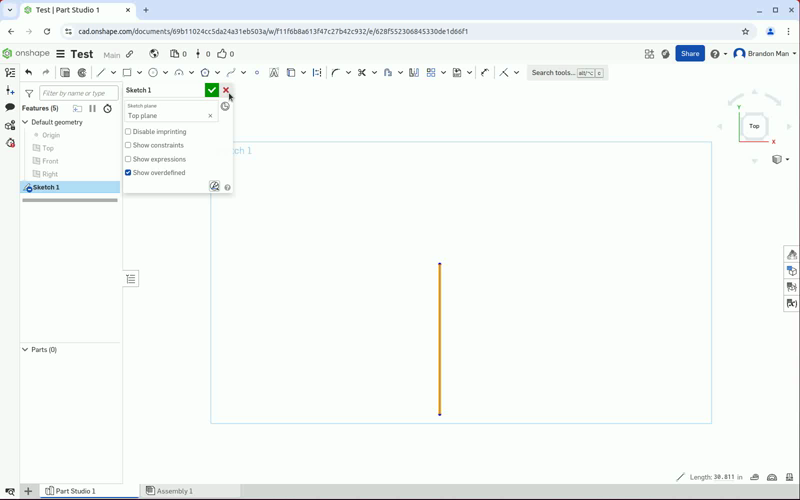
key(shift+s)
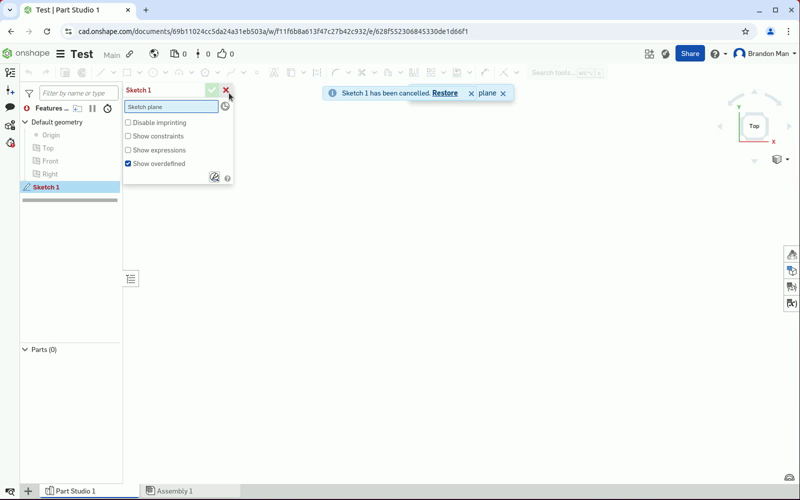
mouse_move(73, 150)
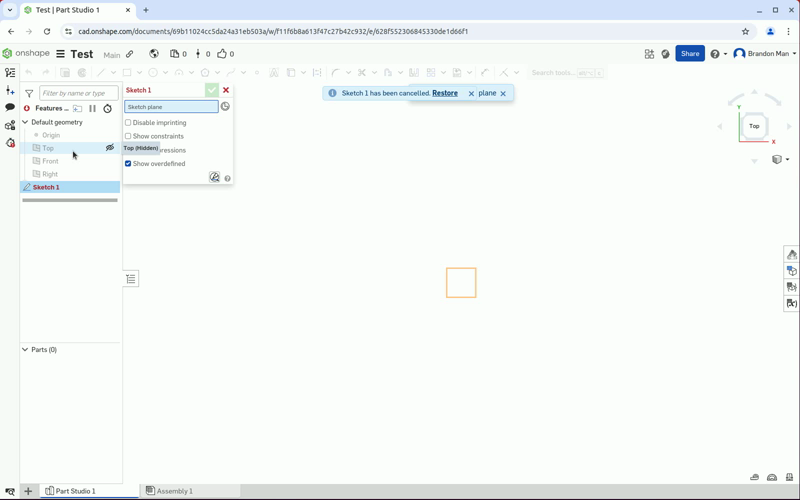
click(73, 150)
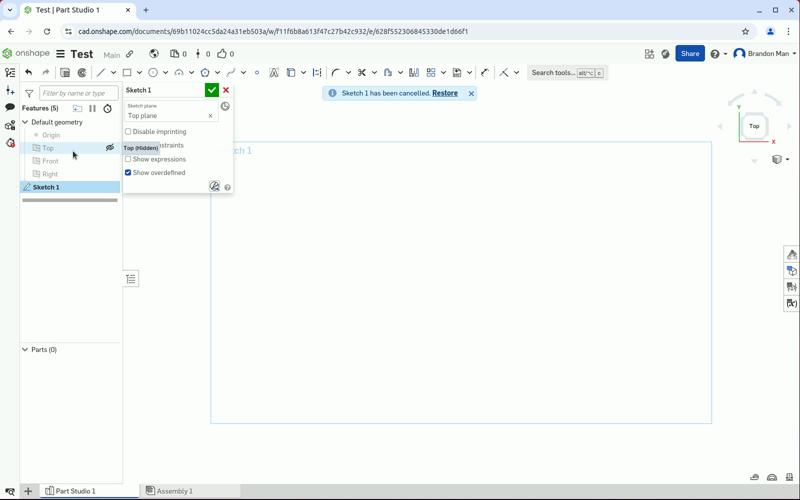
mouse_move(73, 352)
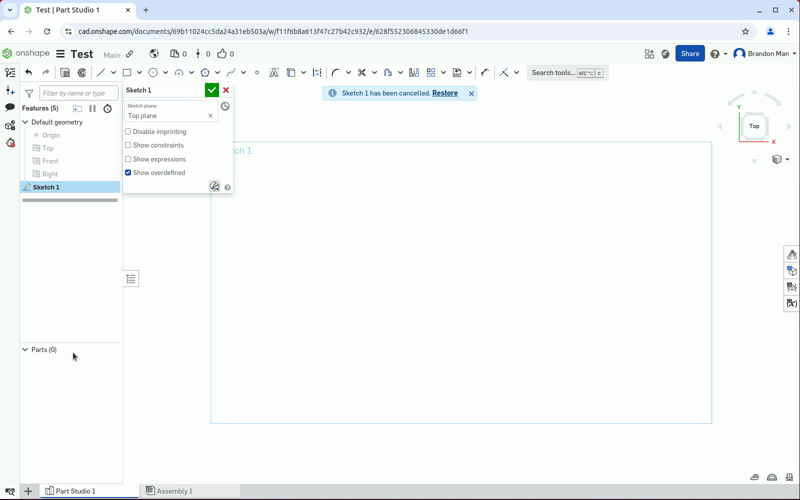
key(y)
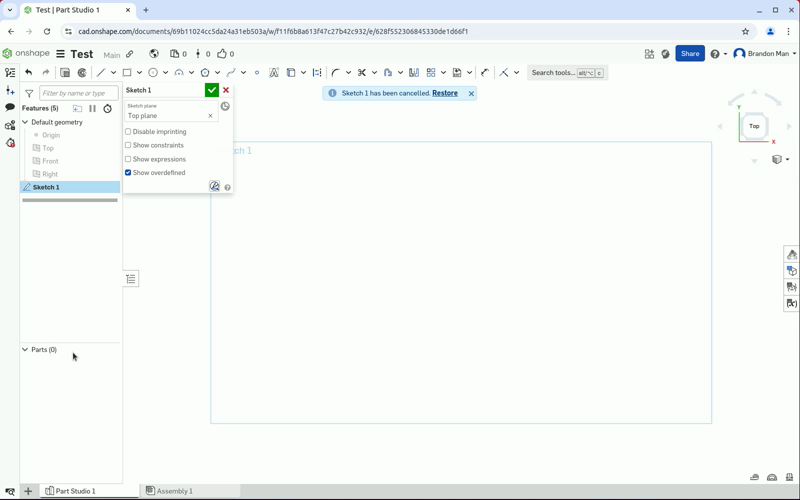
key(c)
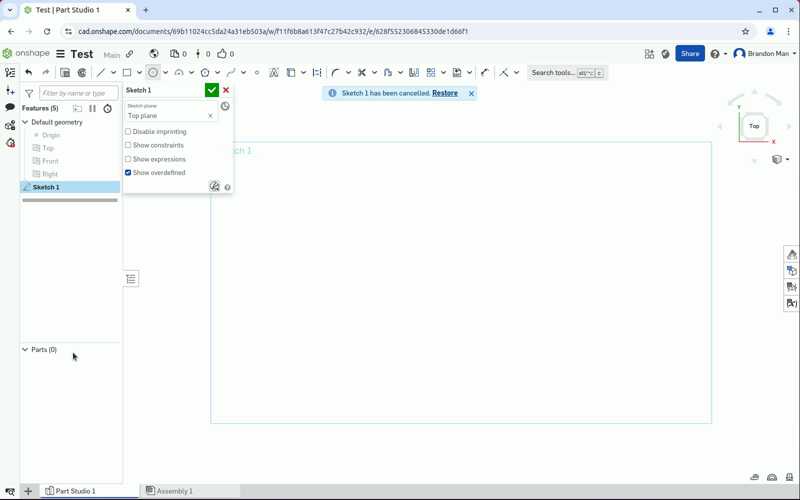
key_down(shift)
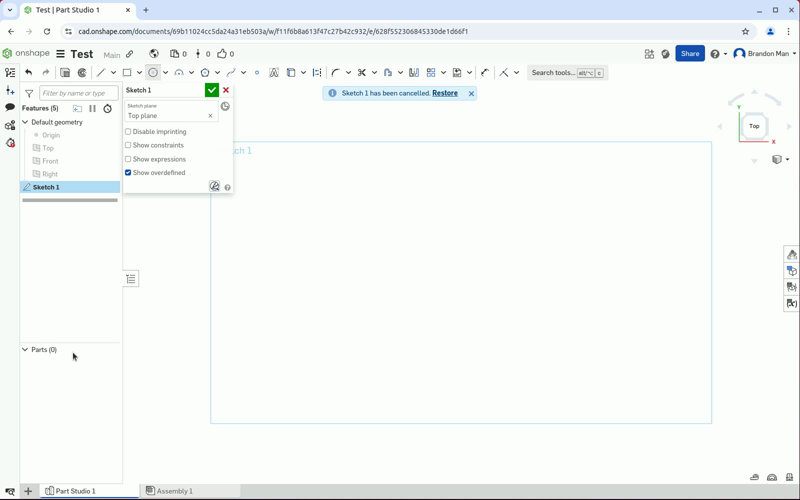
mouse_move(460, 282)
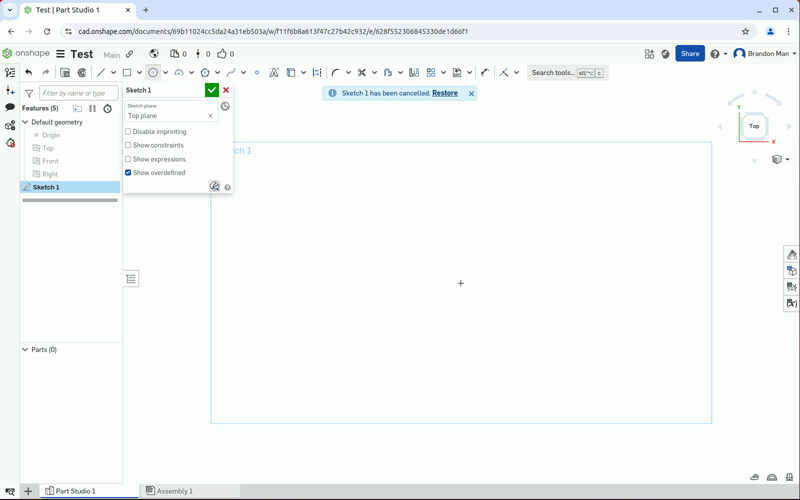
click(460, 282)
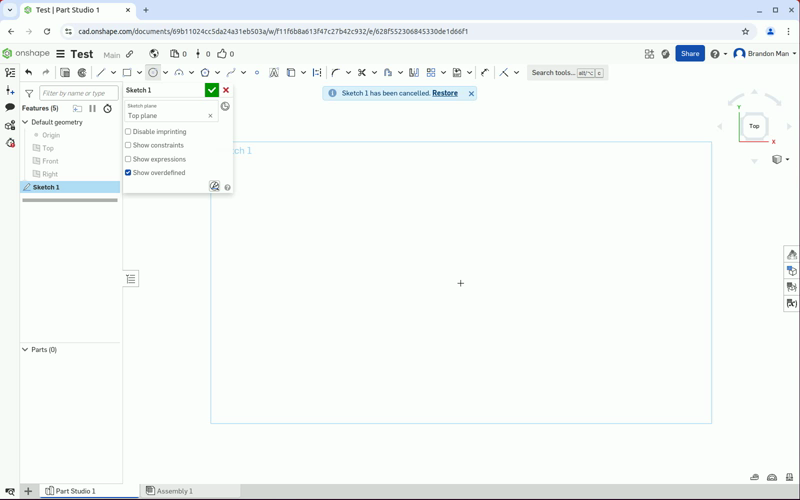
key_up(shift)
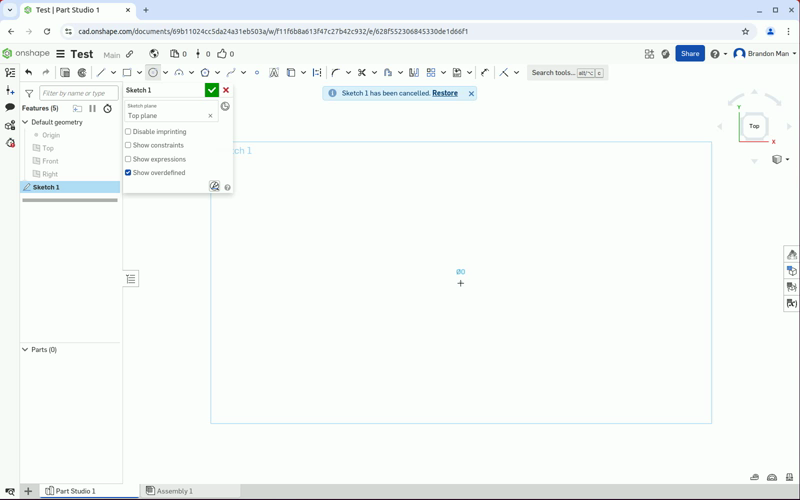
mouse_move(477, 282)
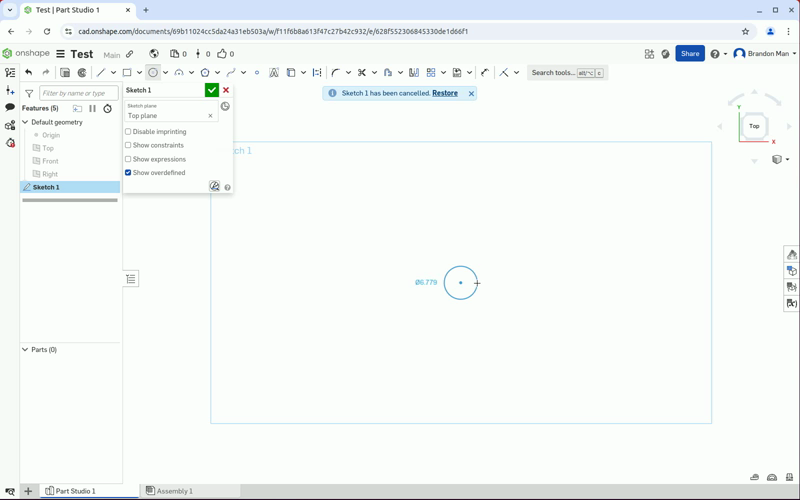
click(477, 282)
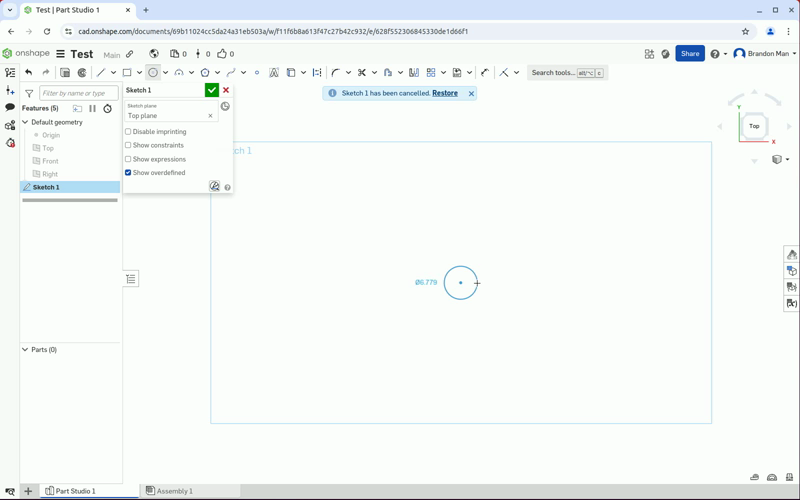
key(esc)
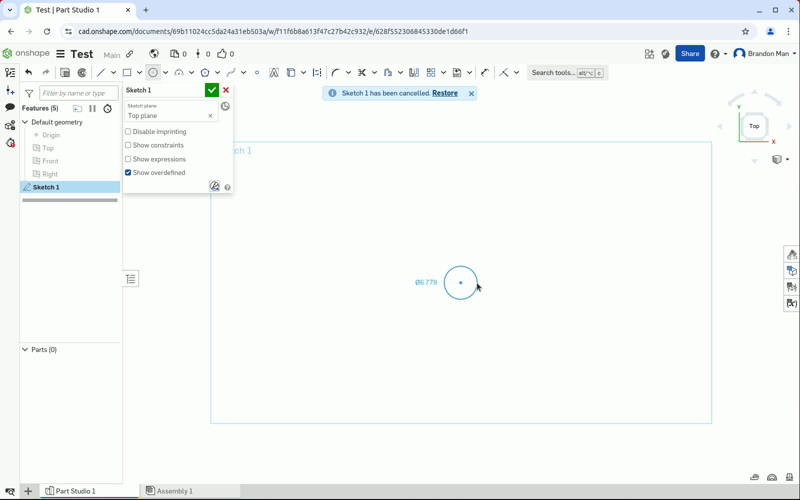
mouse_move(458, 275)
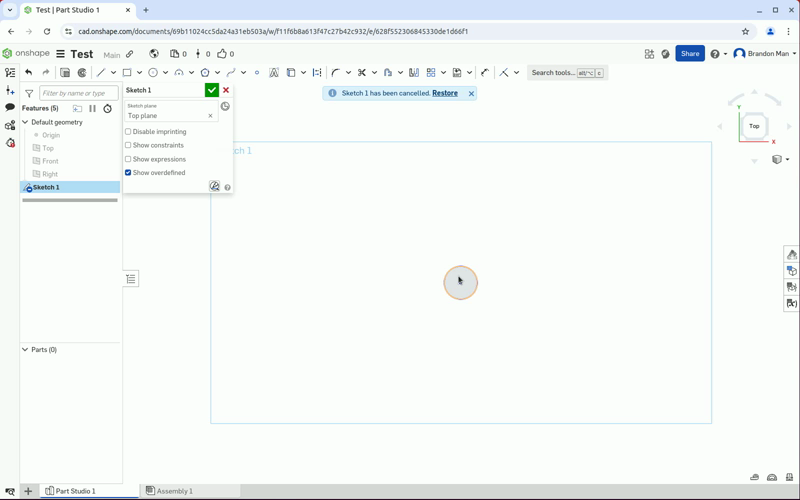
scroll(6)
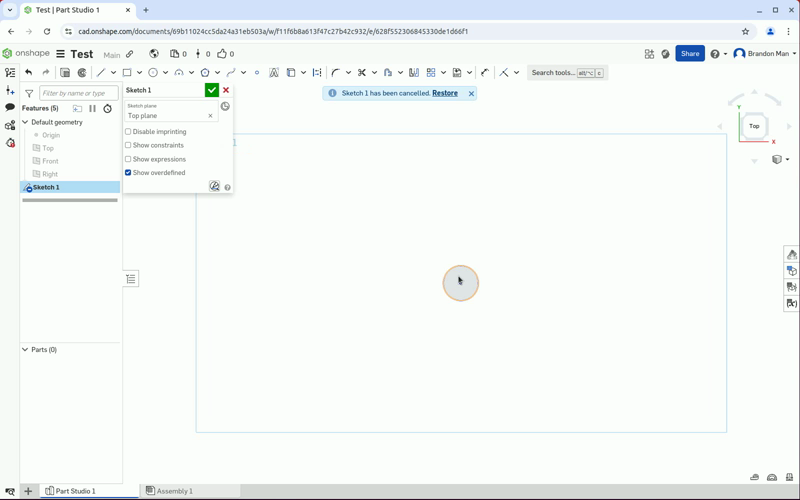
scroll(6)
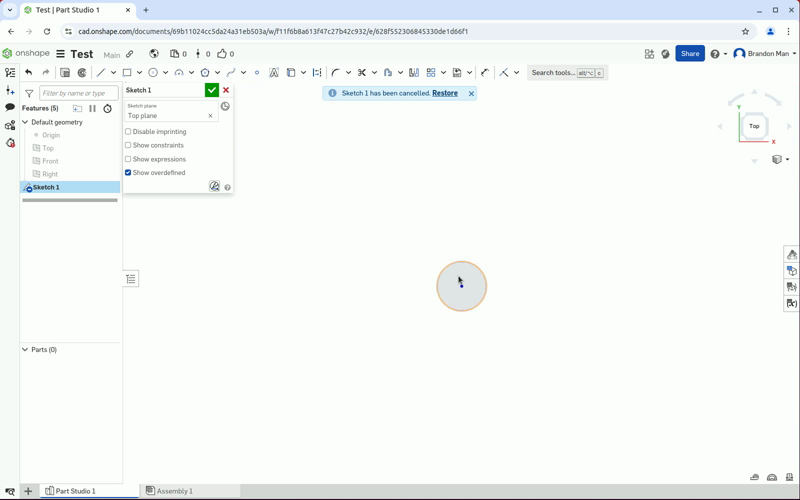
scroll(6)
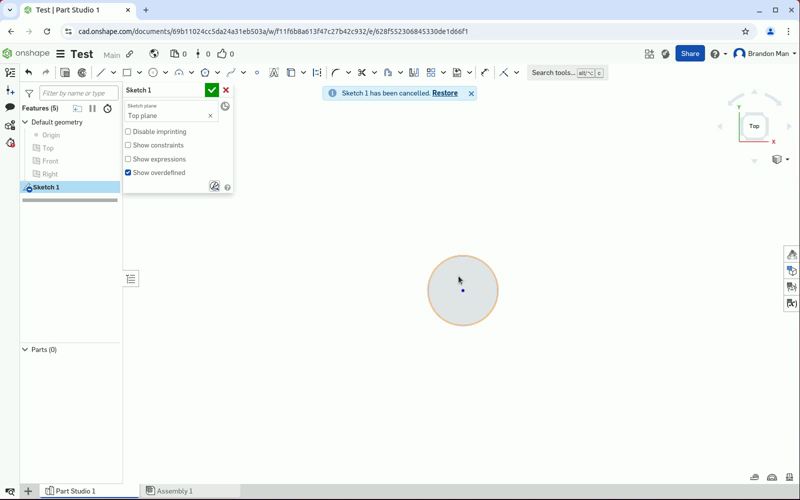
scroll(6)
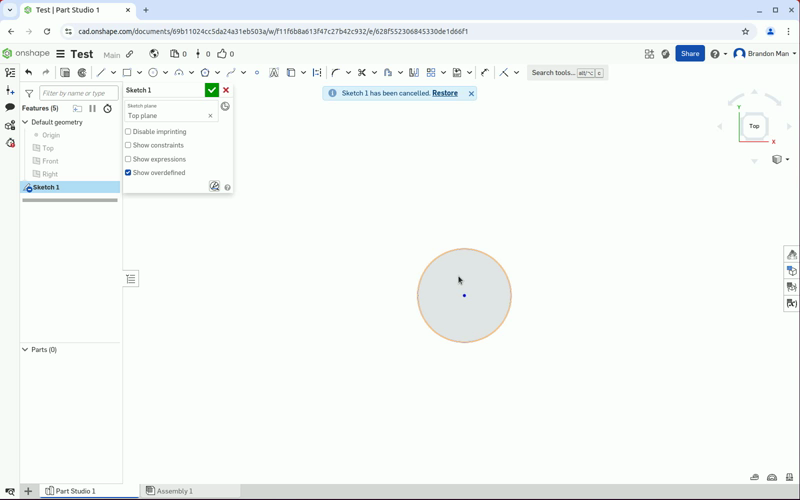
scroll(6)
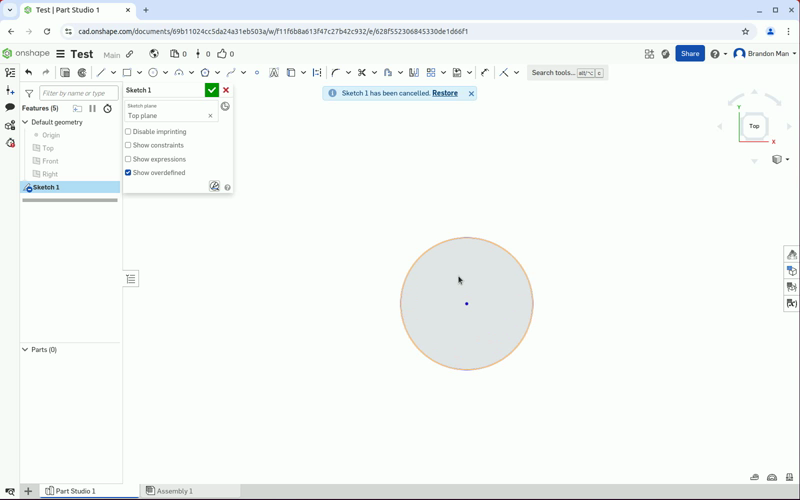
scroll(6)
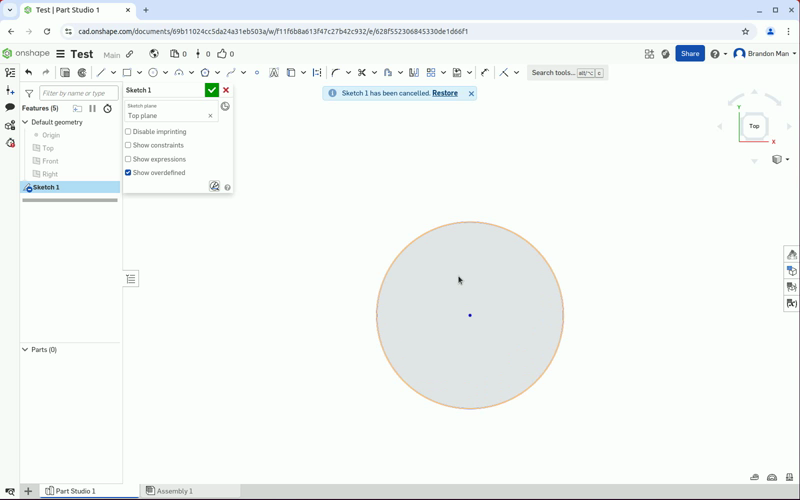
scroll(6)
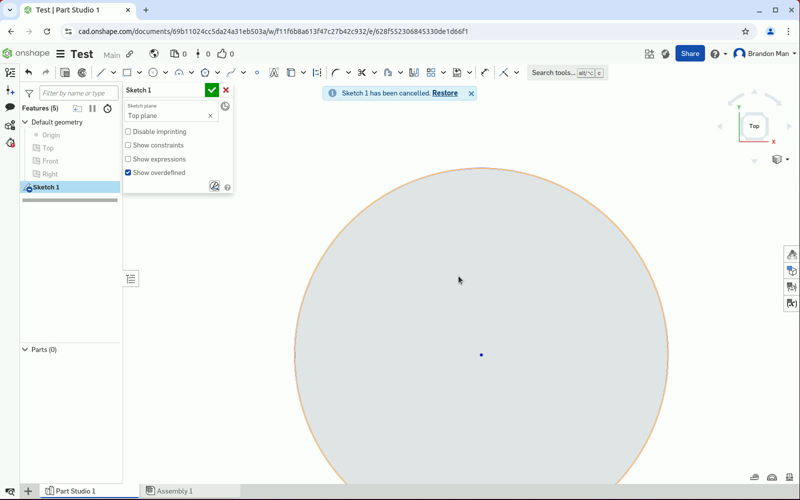
click(458, 275)
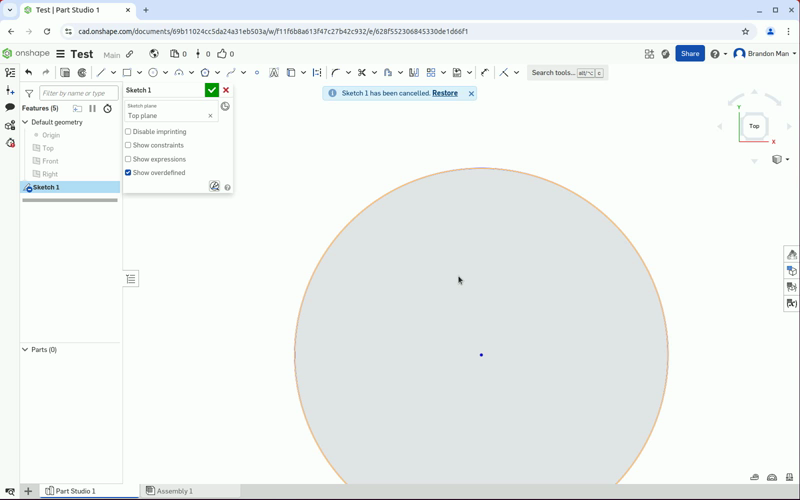
scroll(-6)
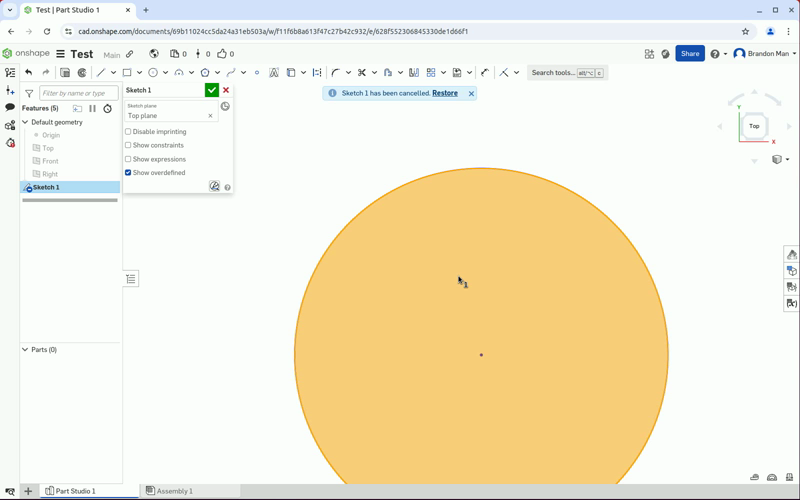
scroll(-6)
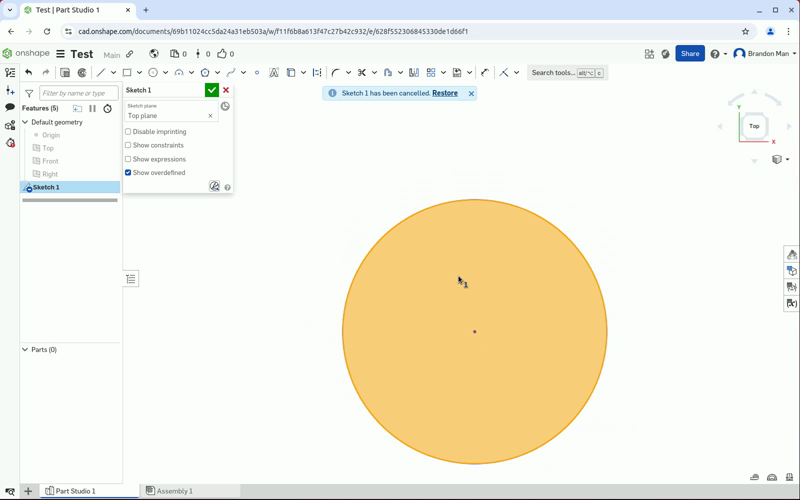
scroll(-6)
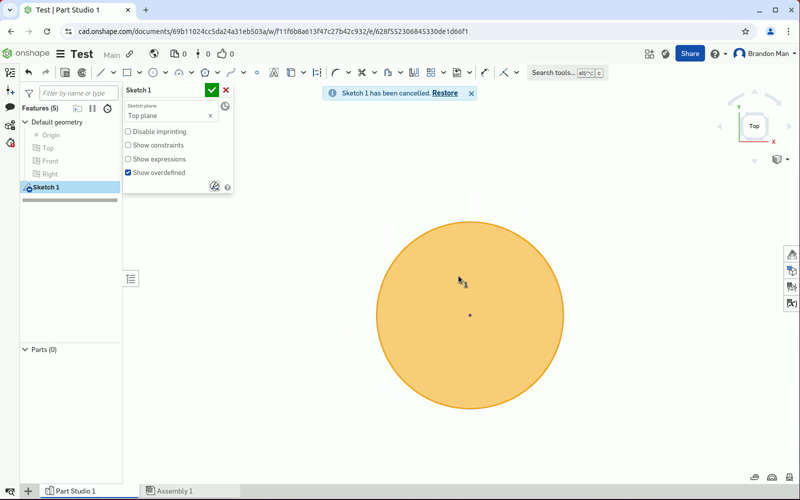
scroll(-6)
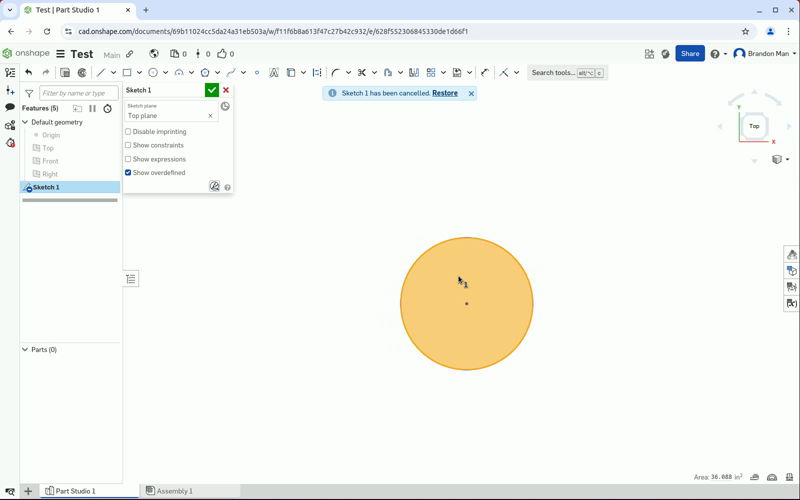
scroll(-6)
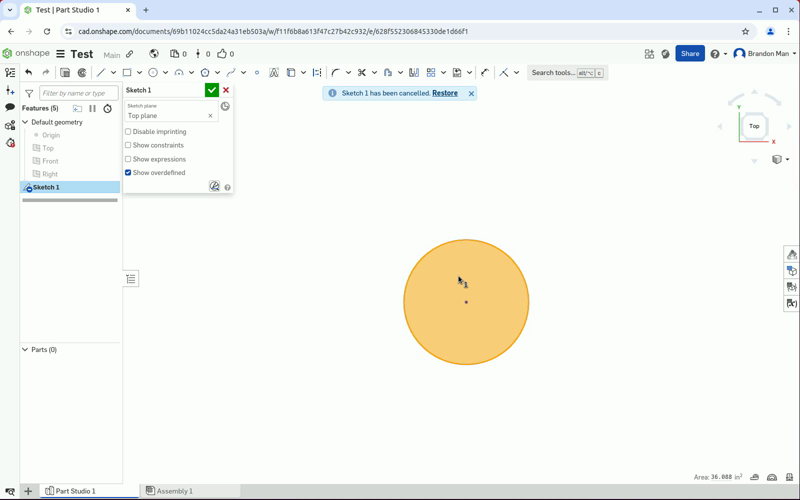
scroll(-6)
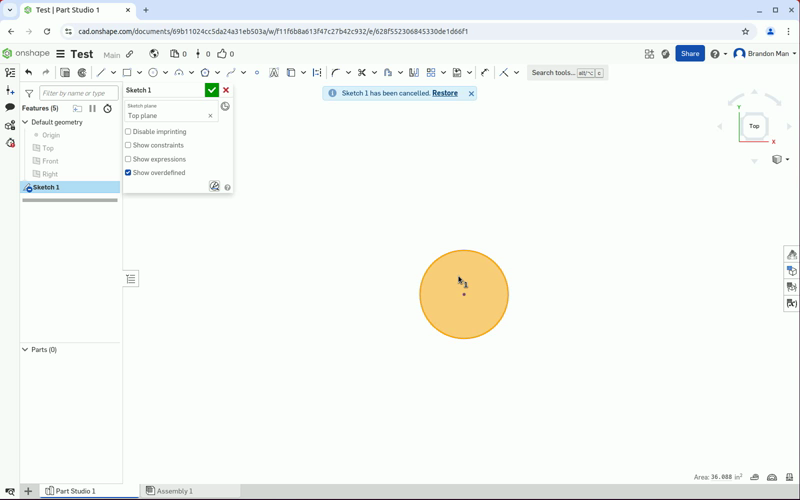
scroll(-6)
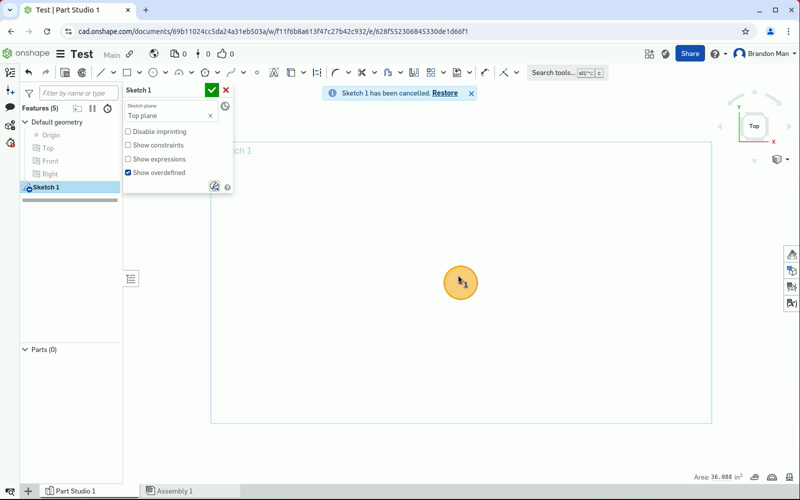
mouse_move(73, 352)
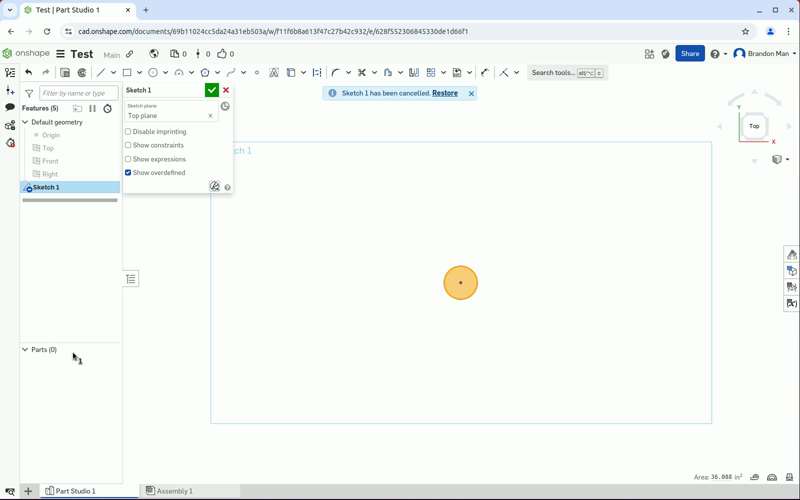
key(shift+y)
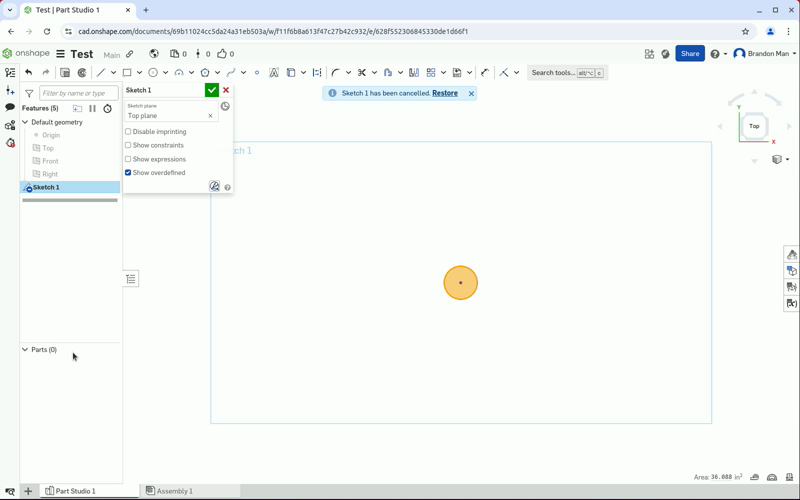
key(shift+e)
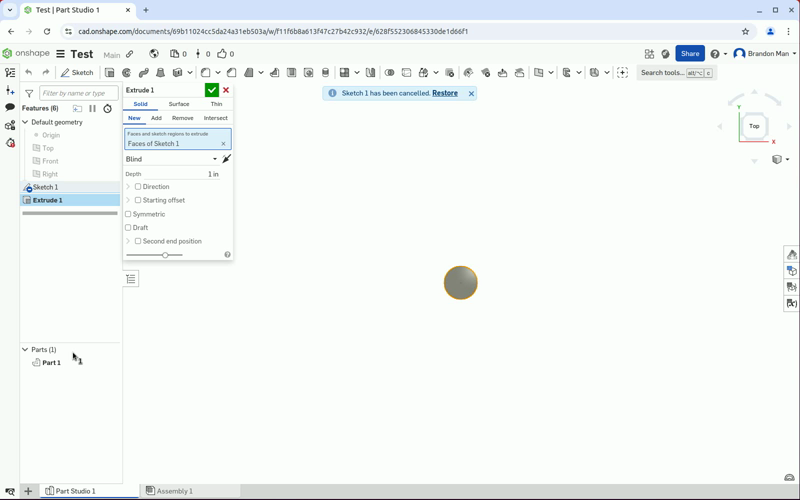
mouse_move(143, 106)
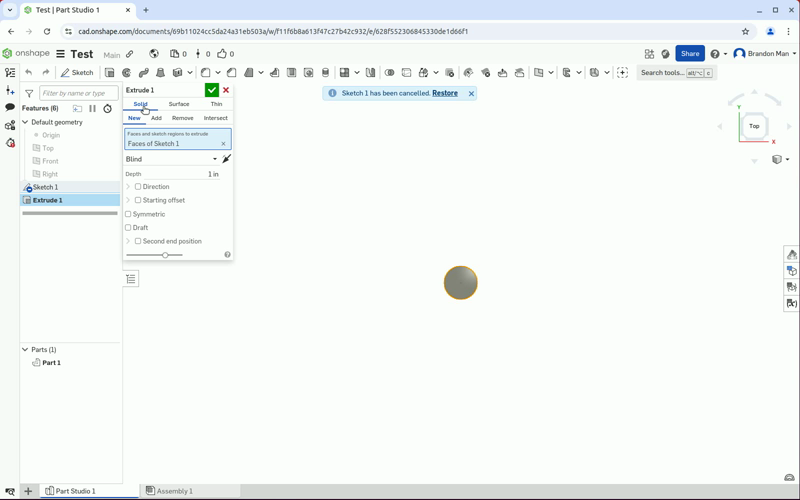
click(143, 106)
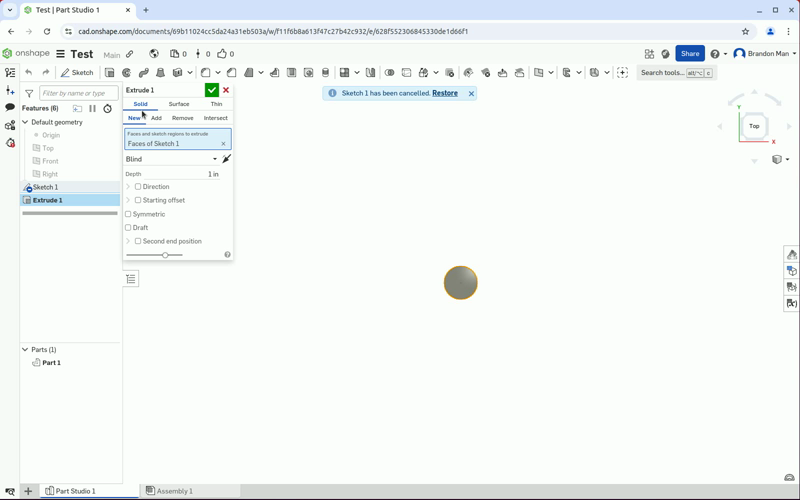
mouse_move(137, 120)
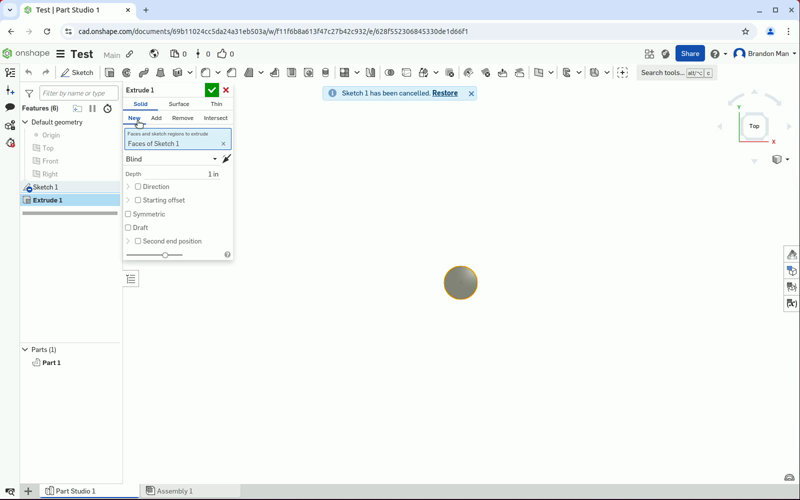
click(137, 120)
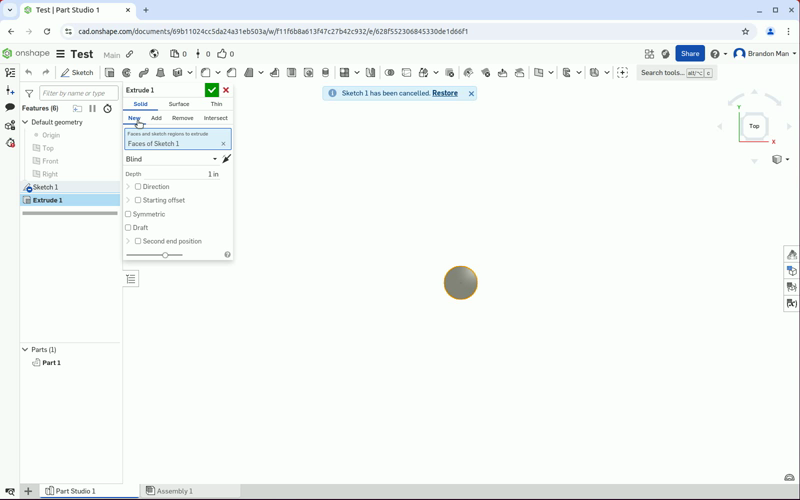
key(tab, 4)
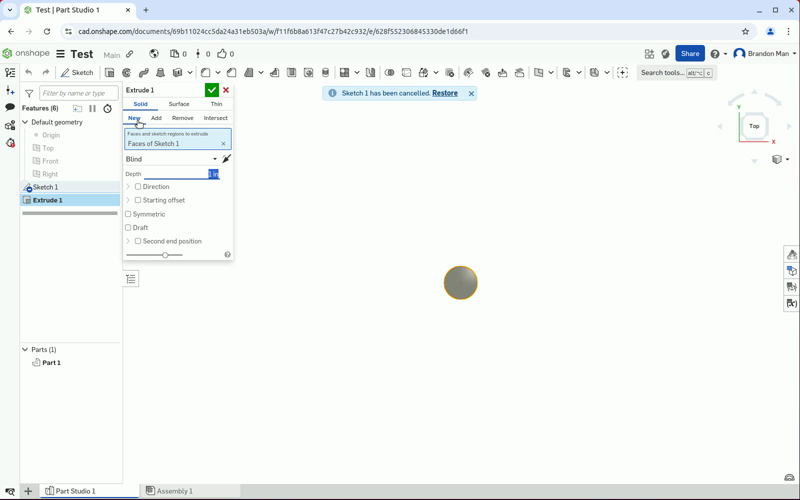
text(20.701)
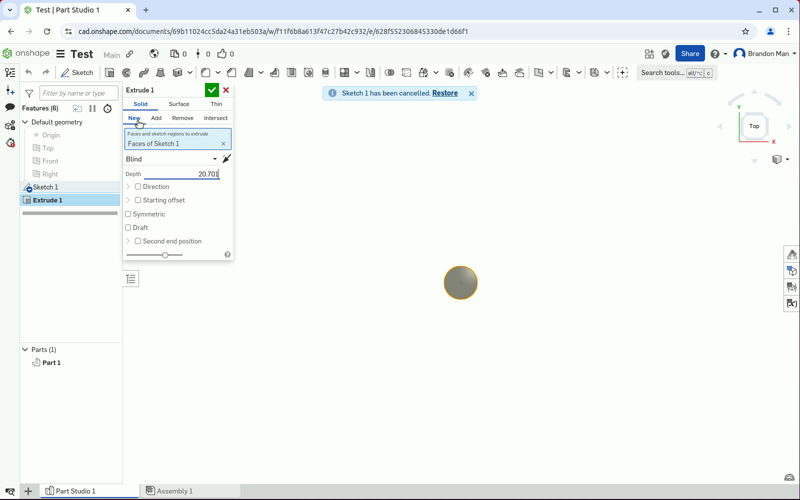
key(enter)
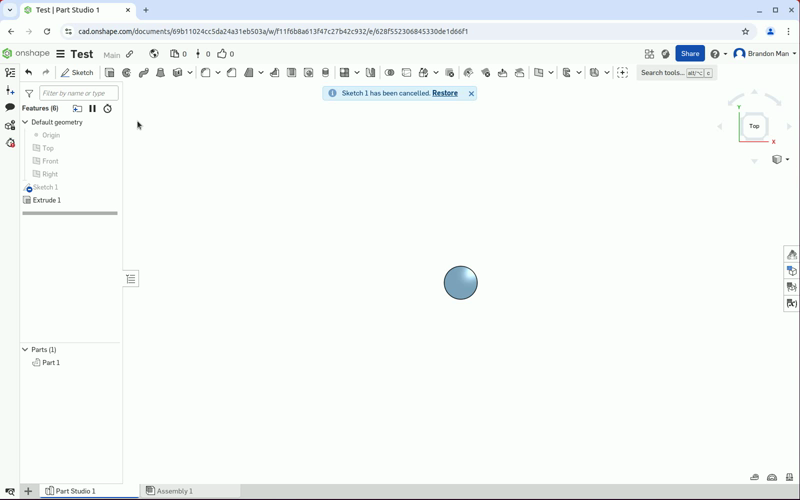
key(shift+h)
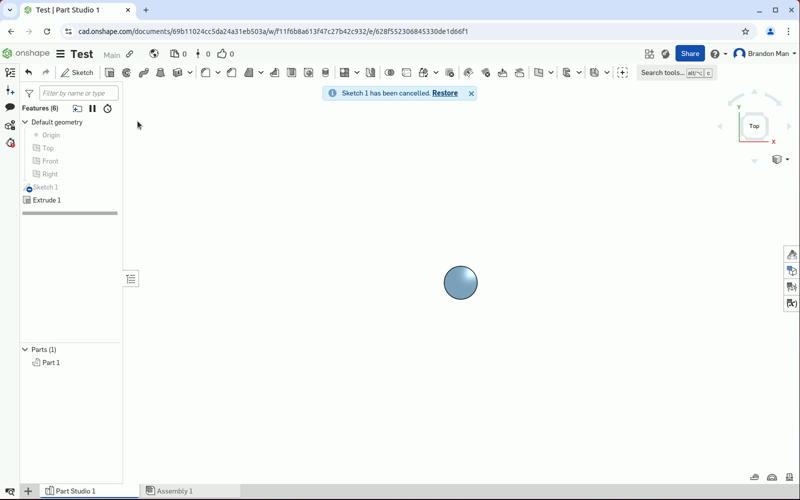
key(shift+h)
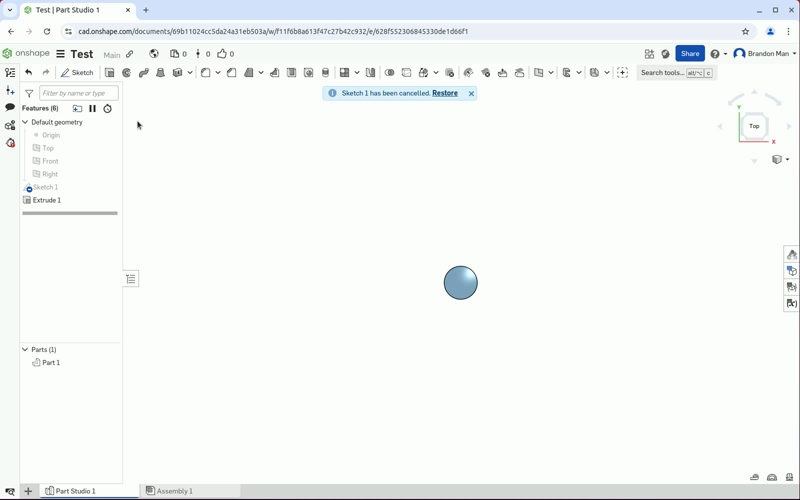
mouse_move(73, 189)
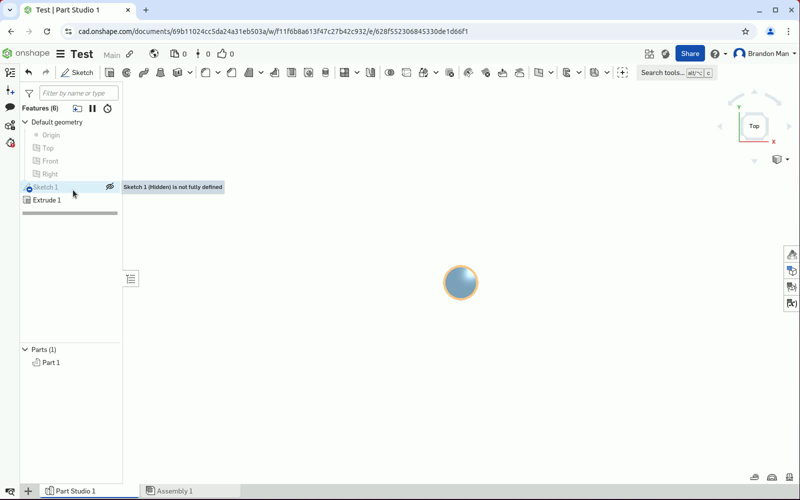
click(73, 189)
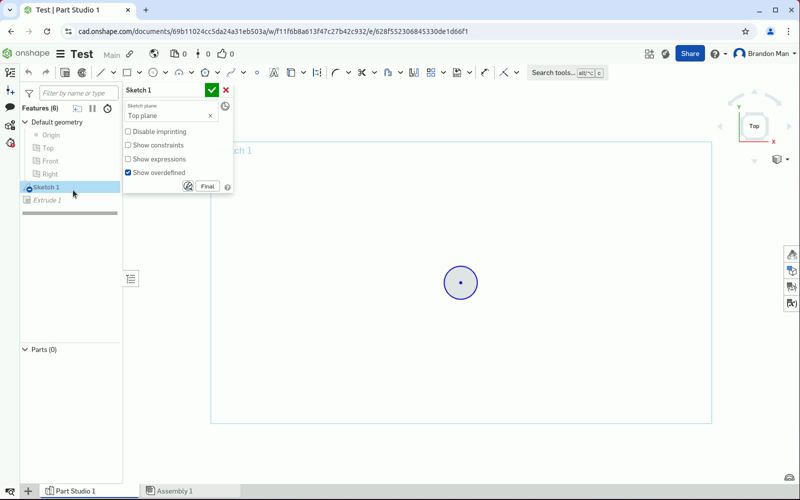
mouse_move(229, 92)
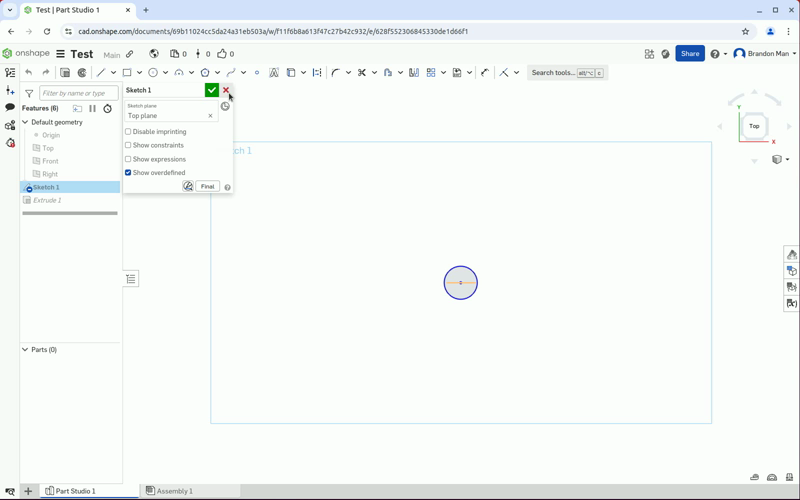
click(229, 92)
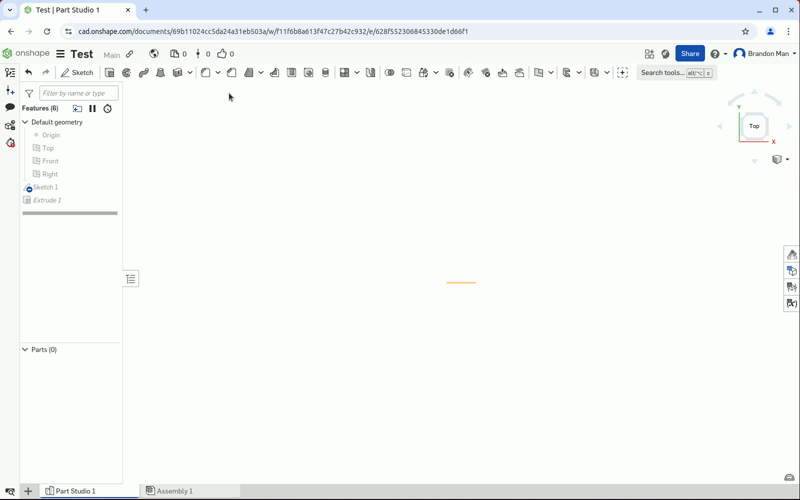
mouse_move(541, 75)
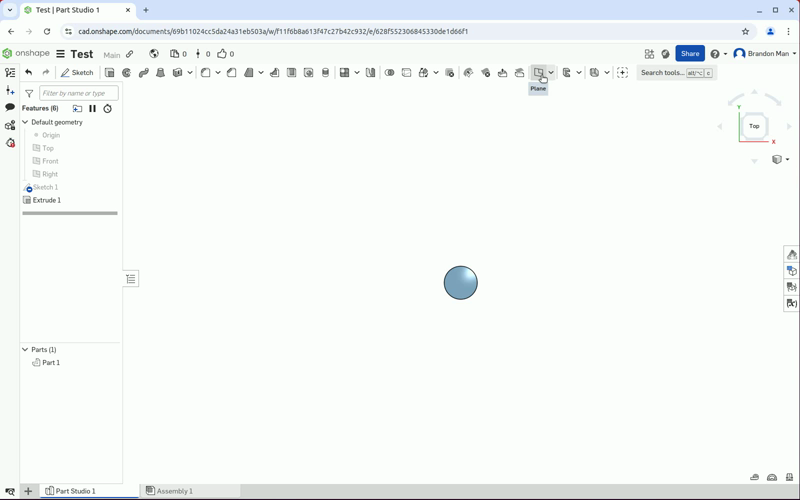
click(541, 75)
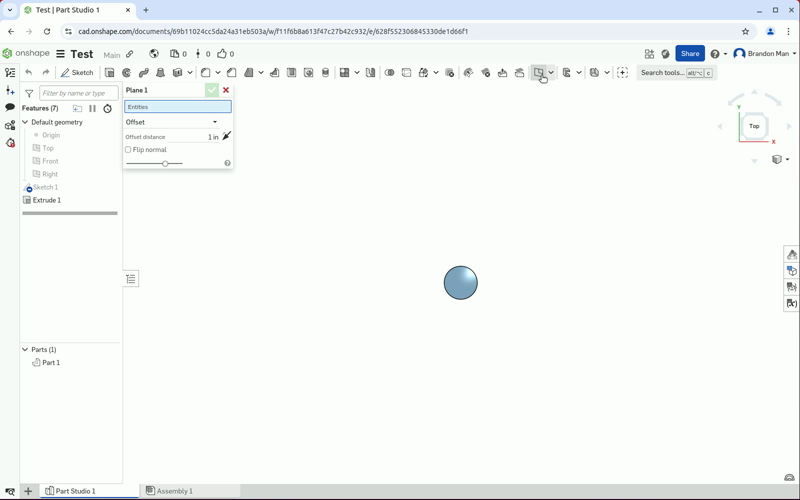
mouse_move(73, 150)
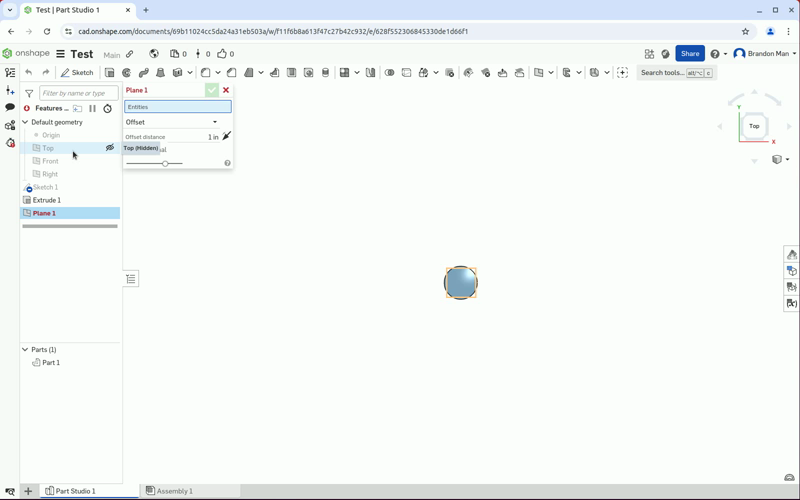
click(73, 150)
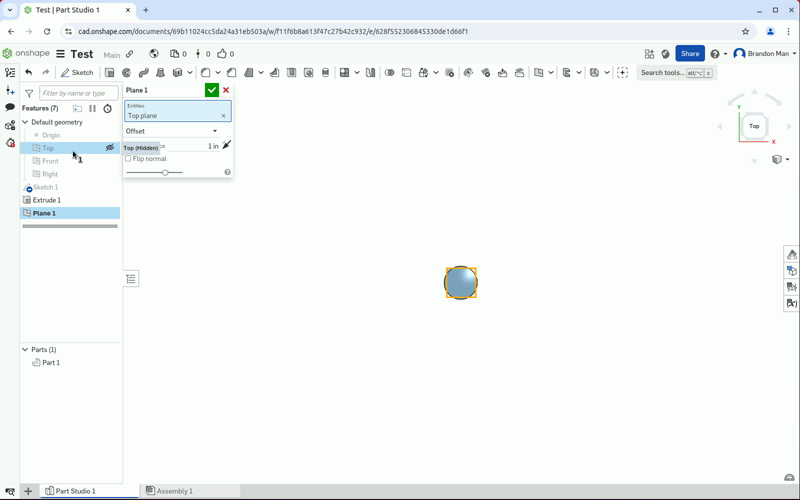
key(tab, 2)
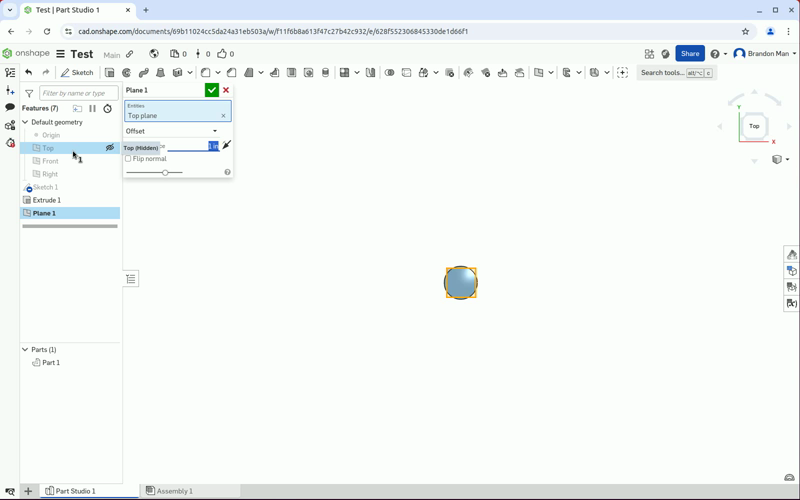
text(20.705)
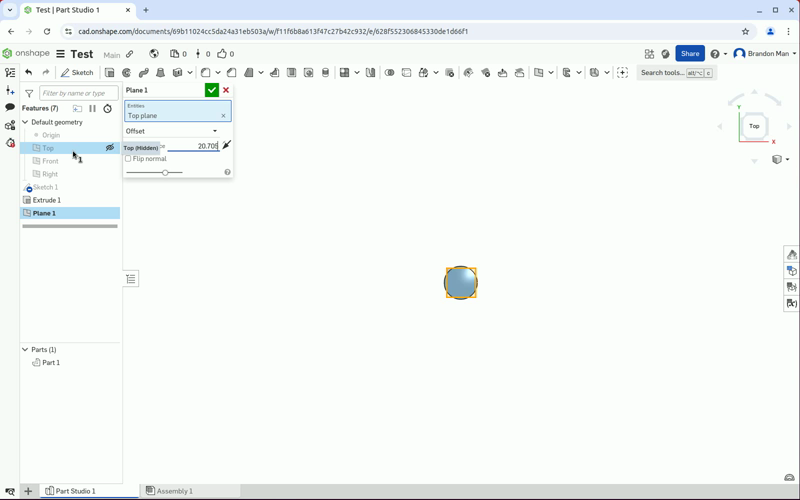
key(enter, 2)
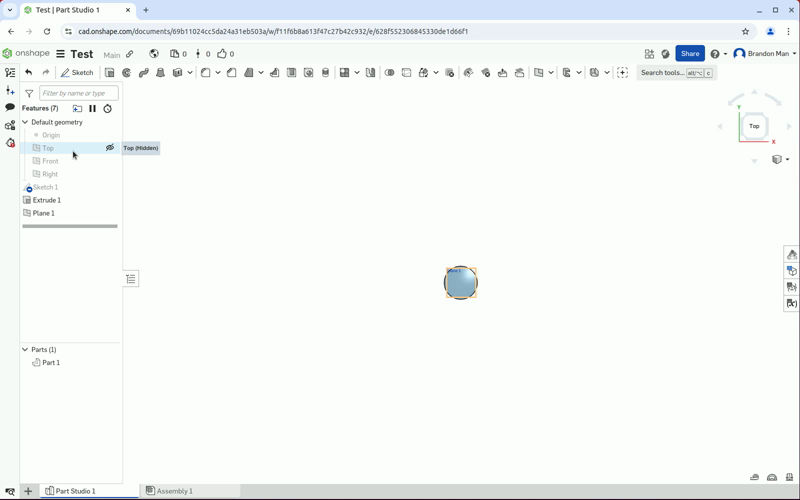
key(shift+s)
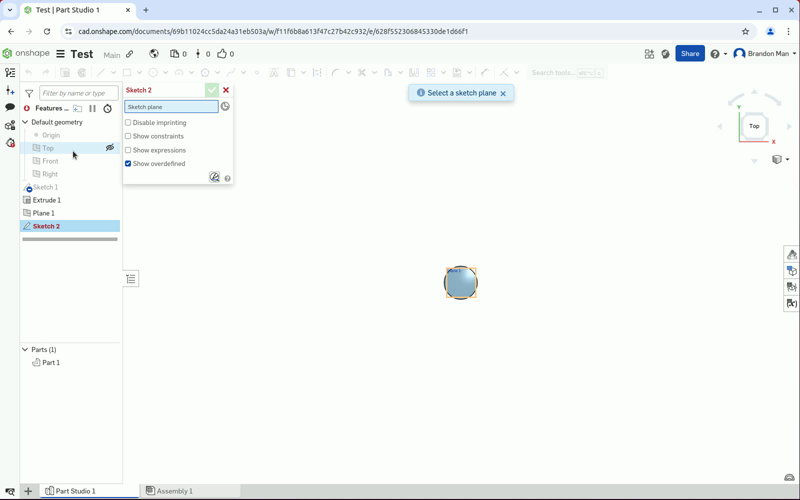
mouse_move(73, 215)
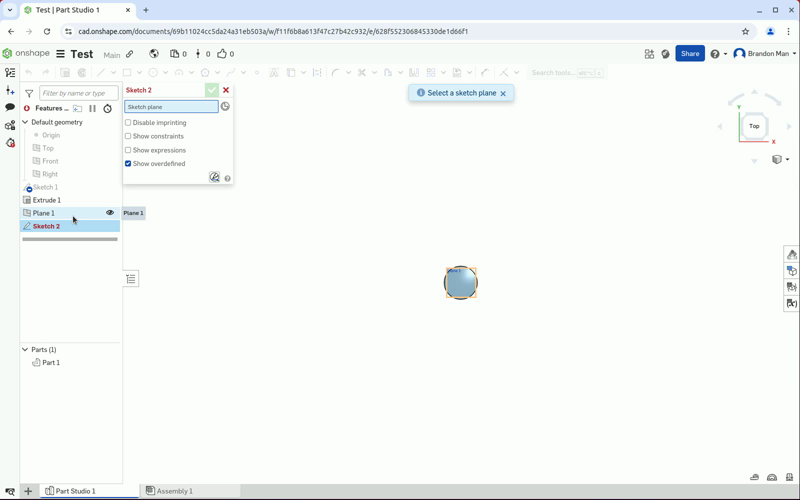
click(73, 215)
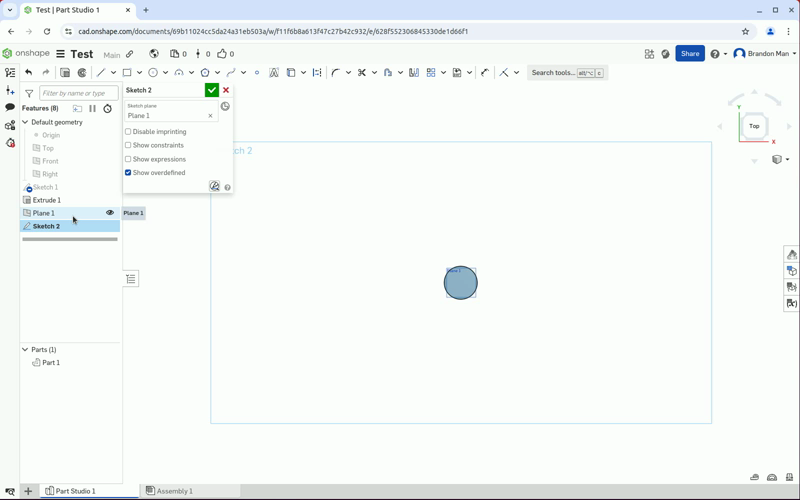
mouse_move(73, 352)
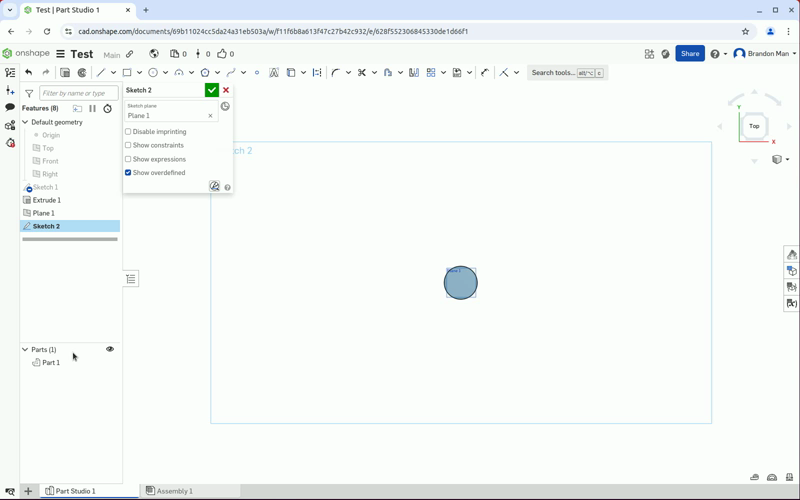
key(y)
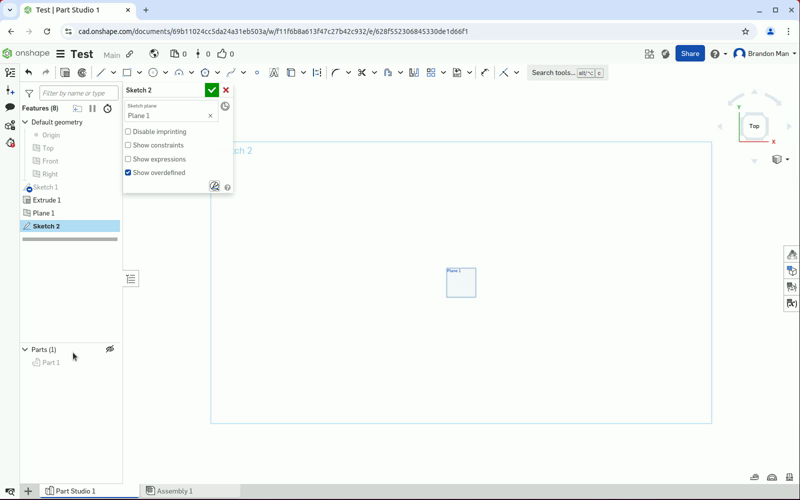
key(c)
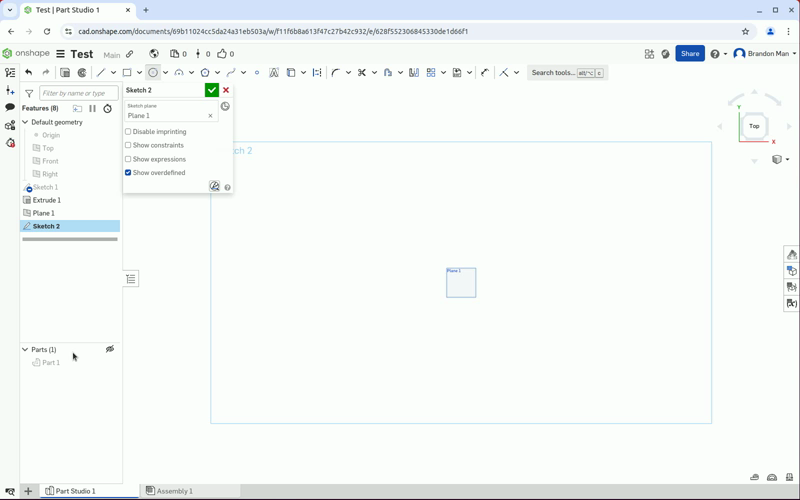
key_down(shift)
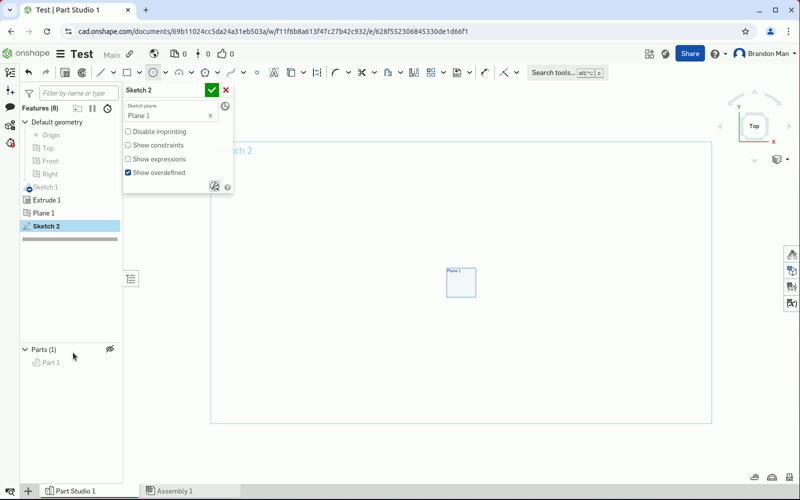
mouse_move(460, 282)
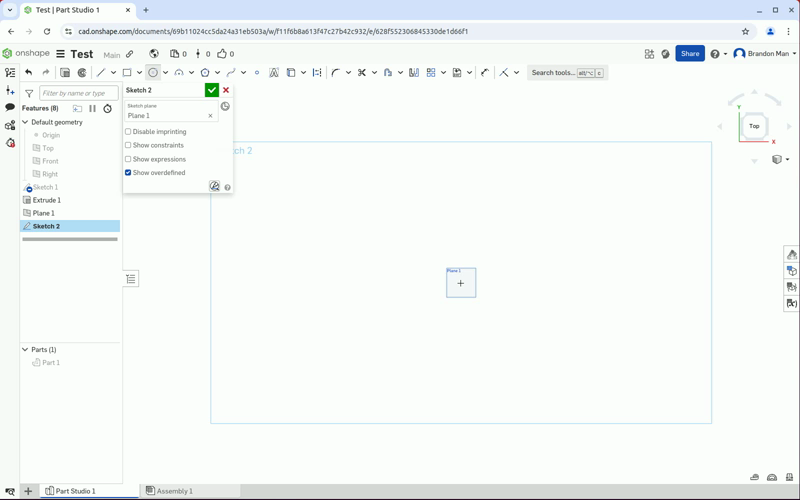
click(460, 282)
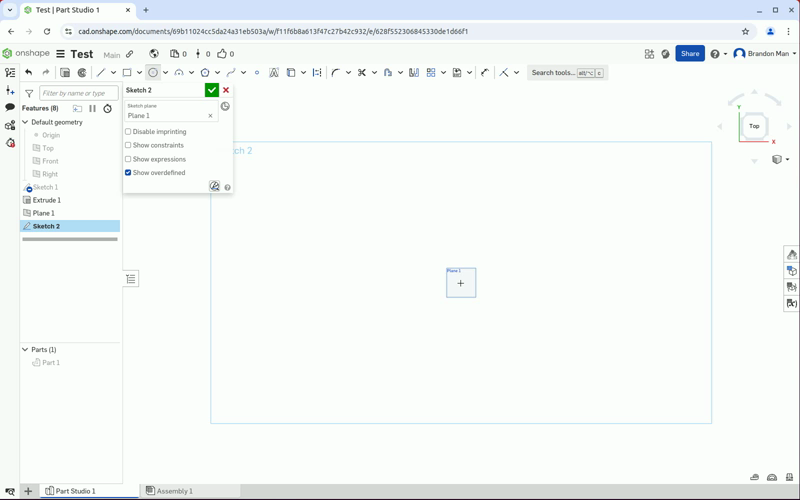
key_up(shift)
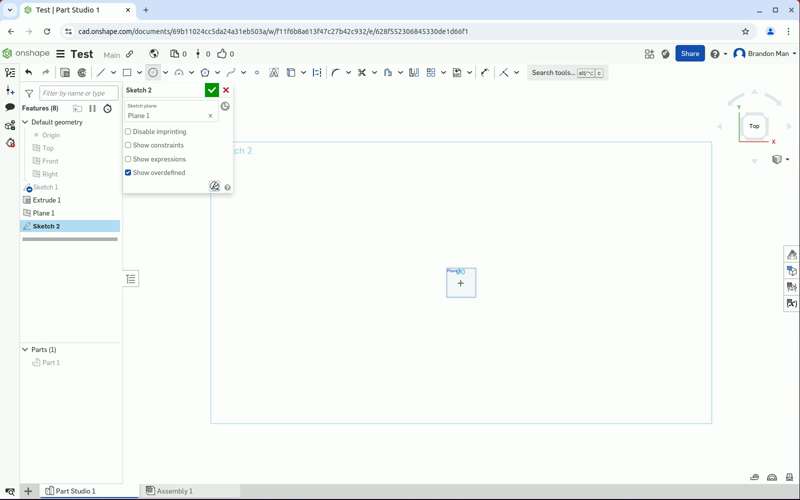
mouse_move(471, 282)
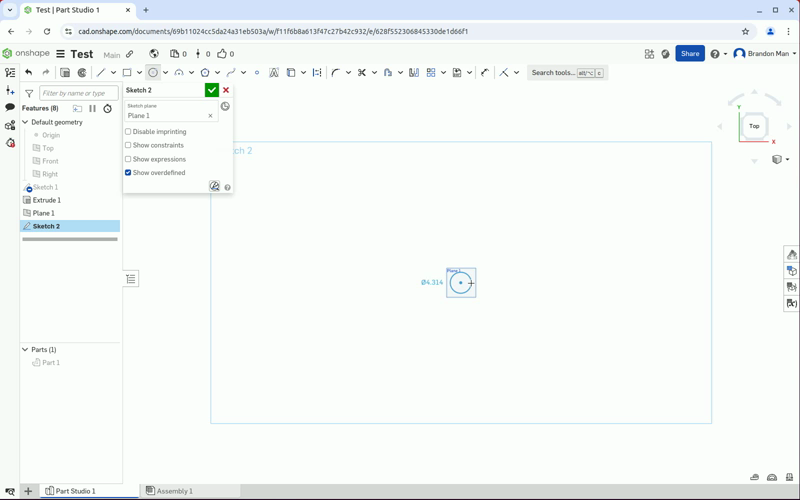
click(471, 282)
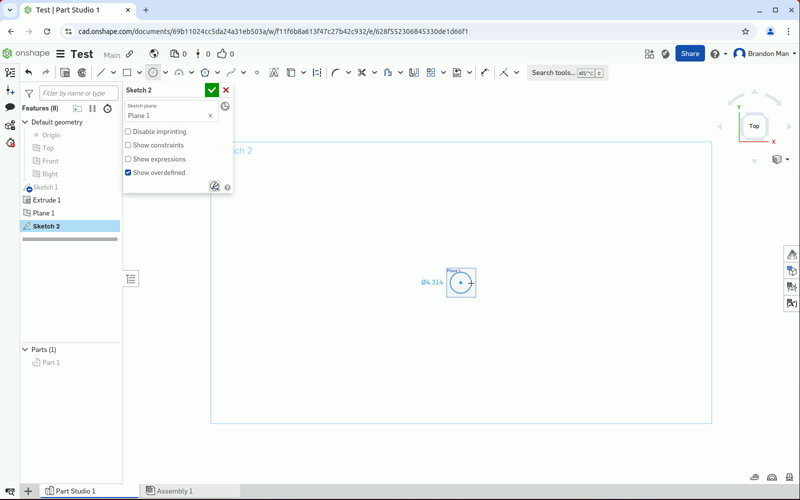
key(esc)
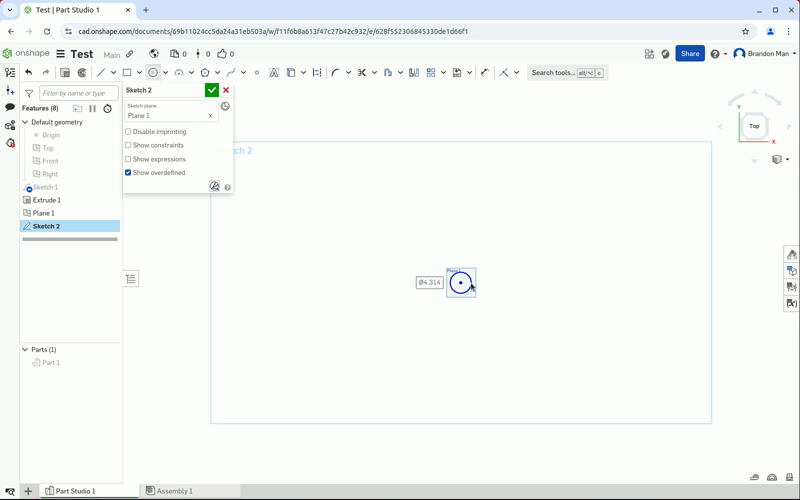
mouse_move(469, 284)
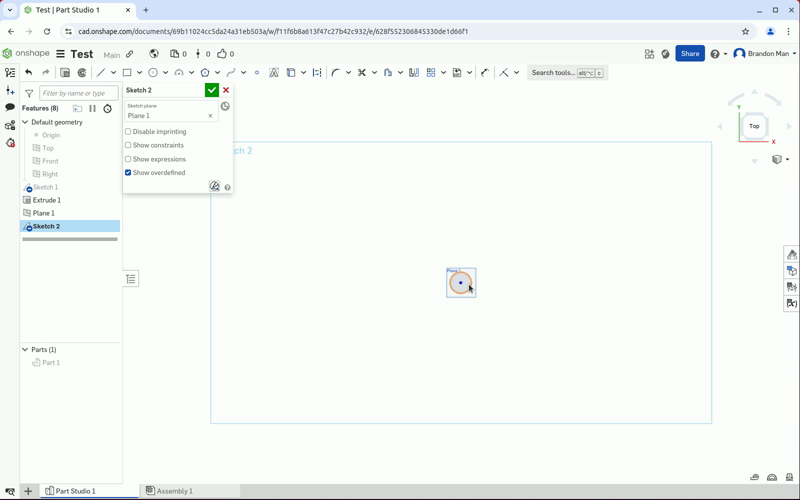
scroll(6)
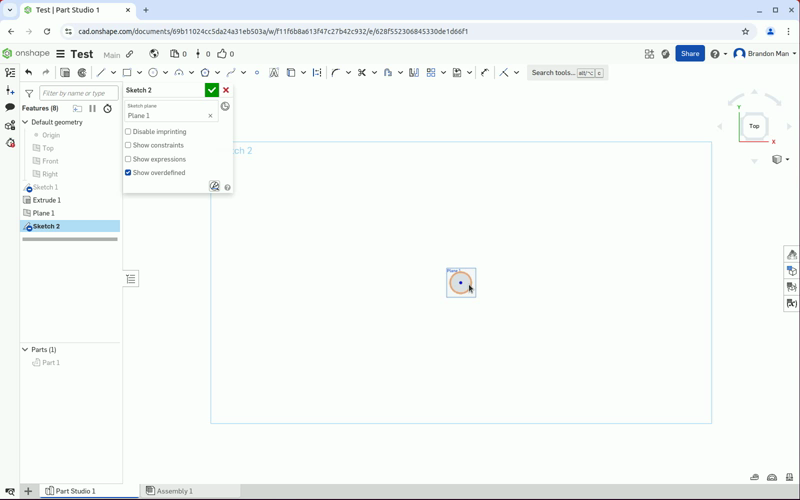
scroll(6)
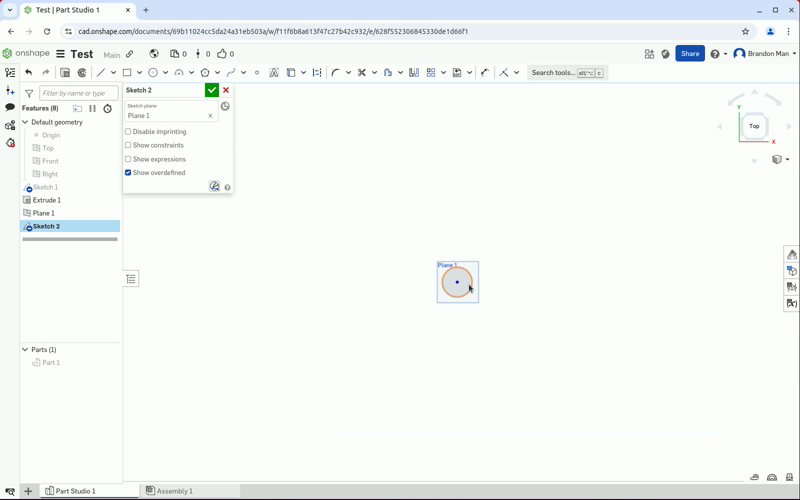
scroll(6)
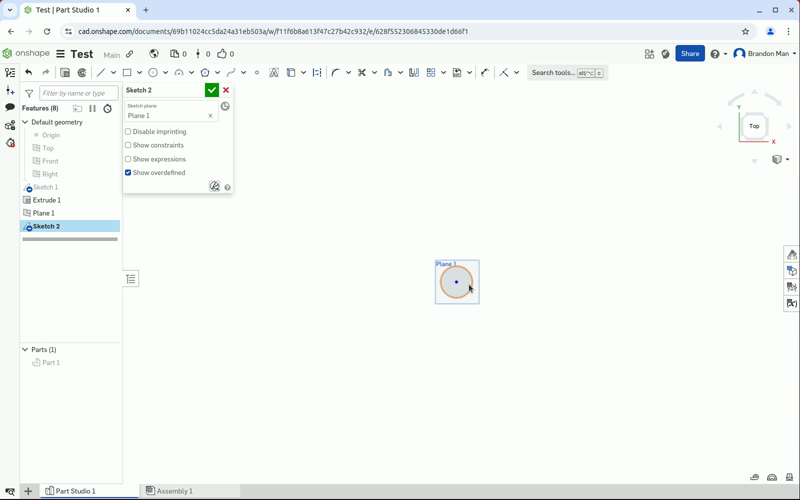
scroll(6)
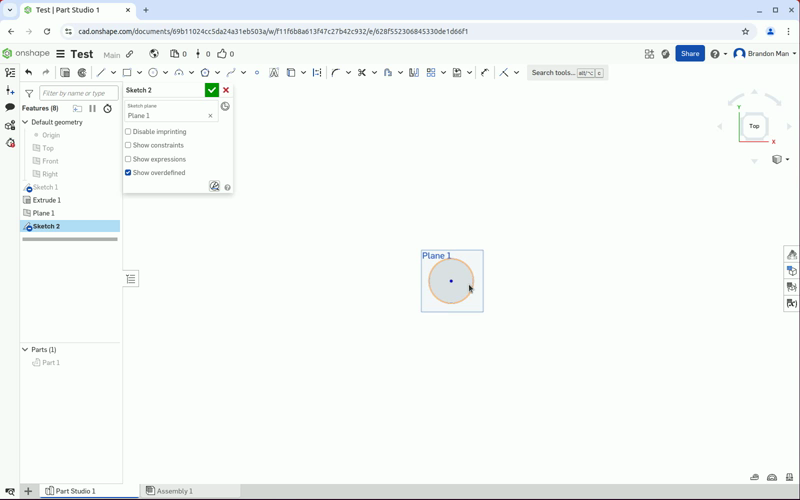
scroll(6)
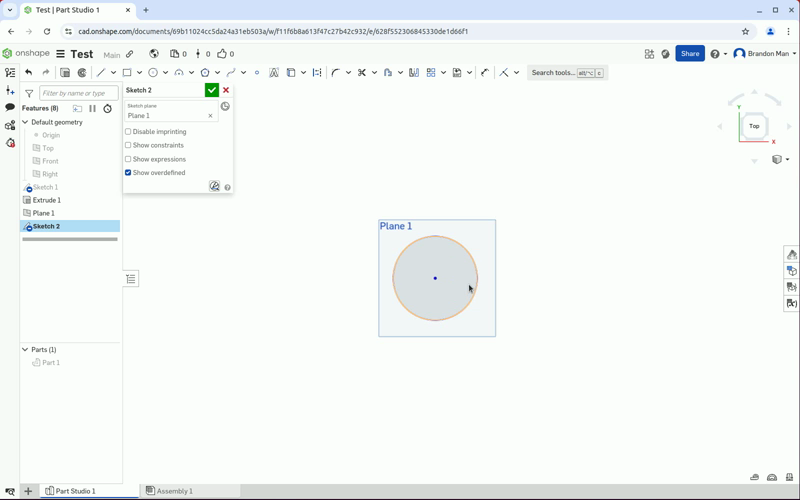
scroll(6)
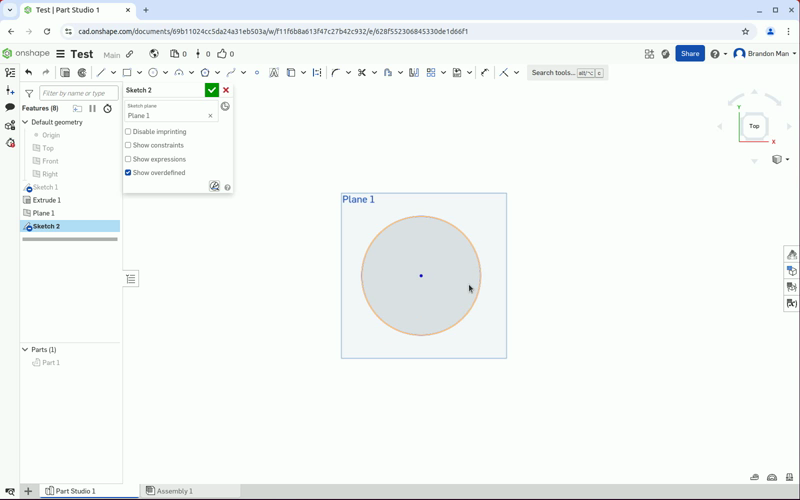
scroll(6)
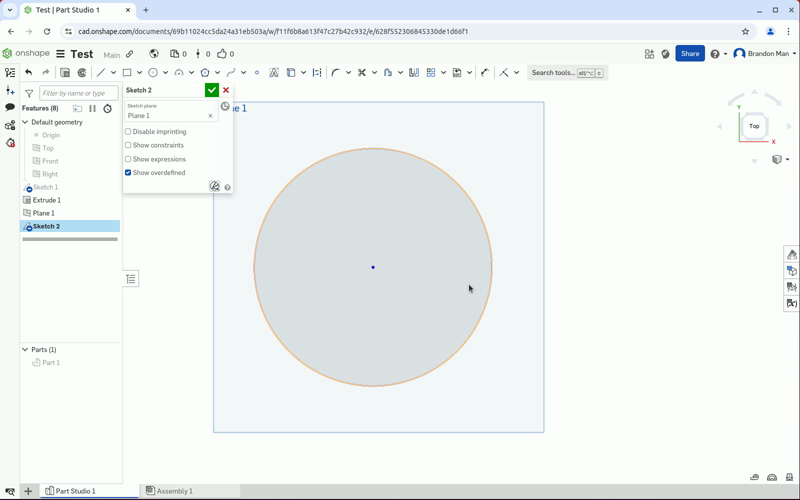
click(469, 284)
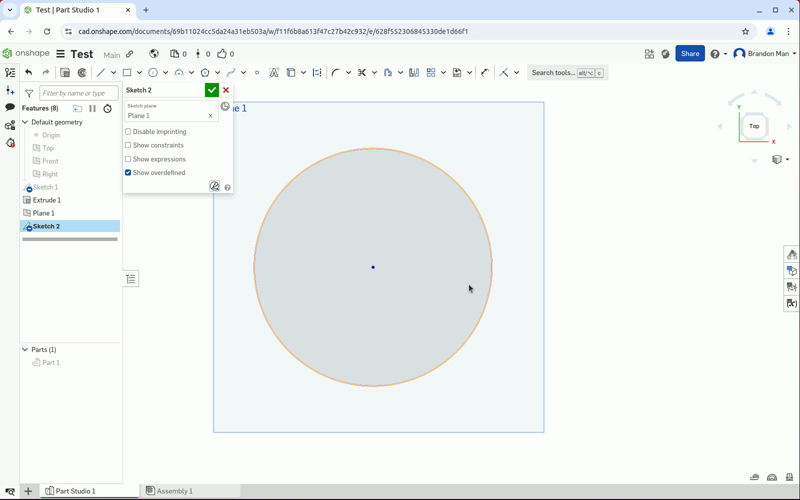
scroll(-6)
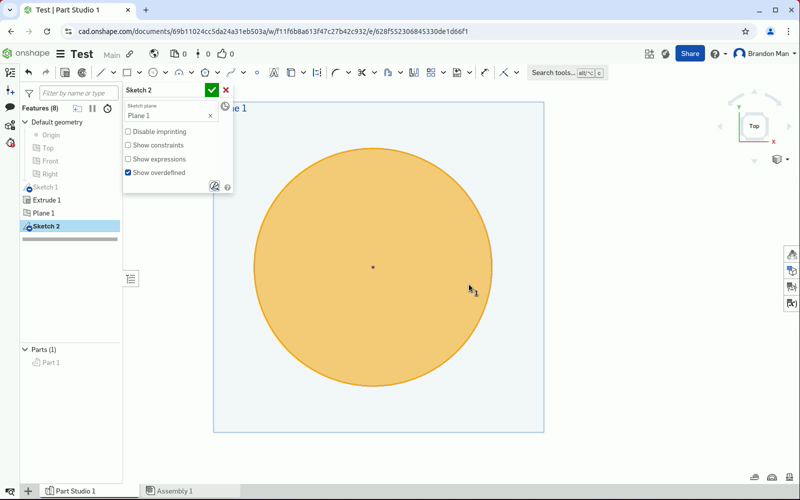
scroll(-6)
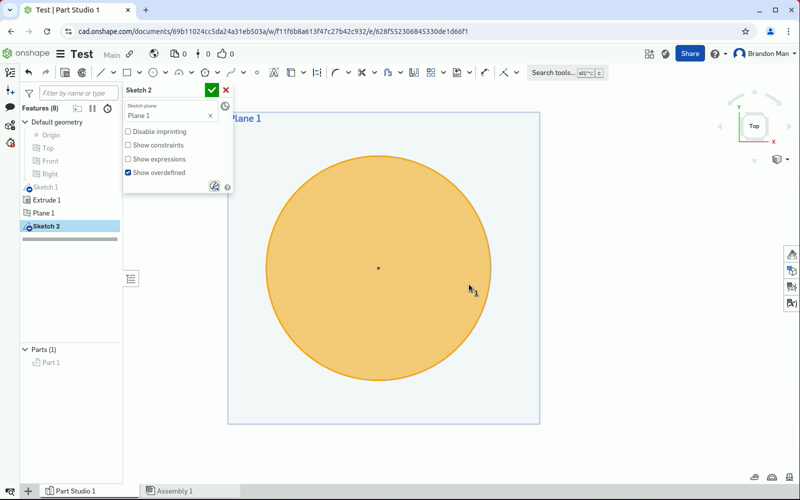
scroll(-6)
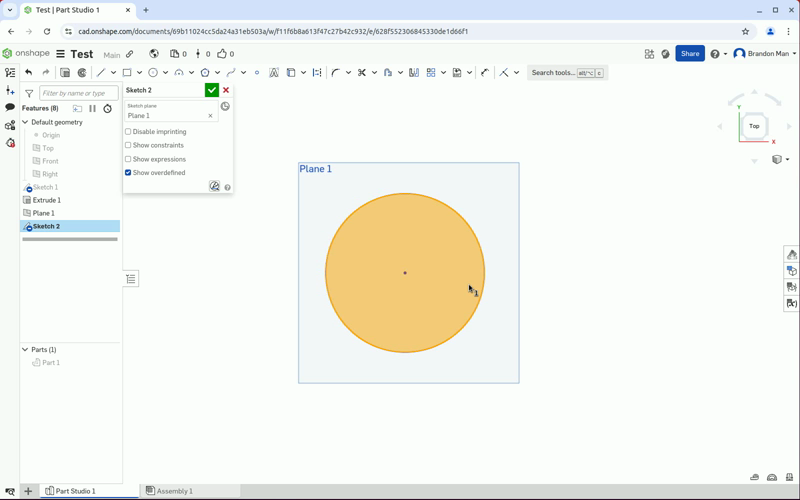
scroll(-6)
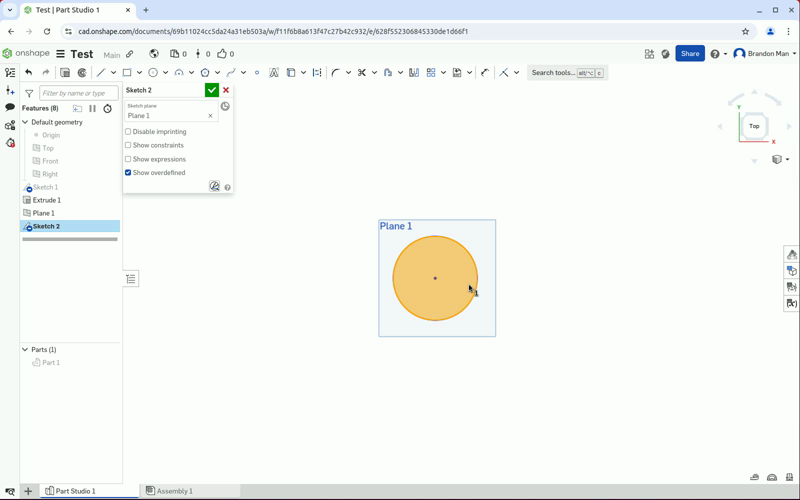
scroll(-6)
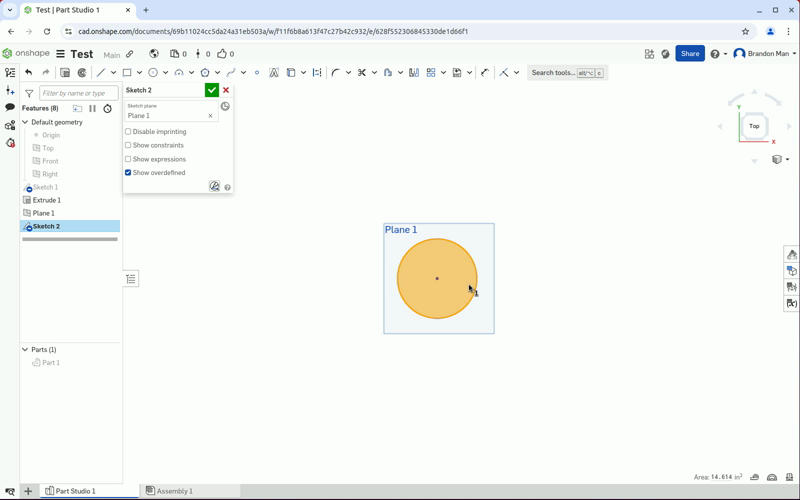
scroll(-6)
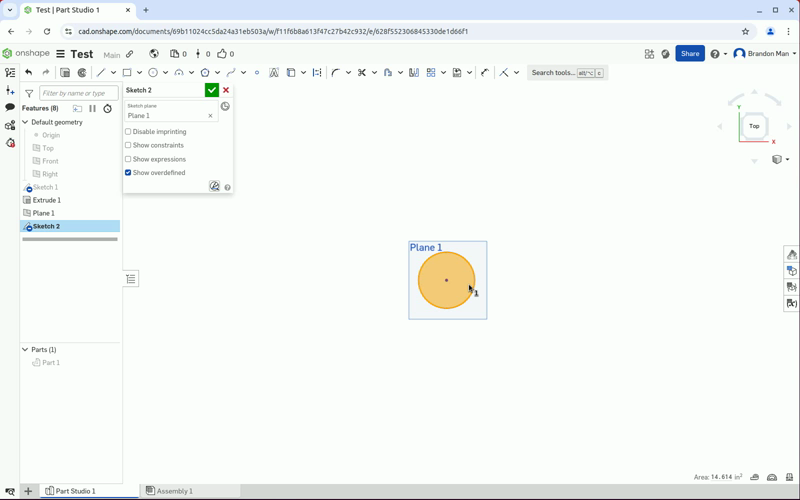
scroll(-6)
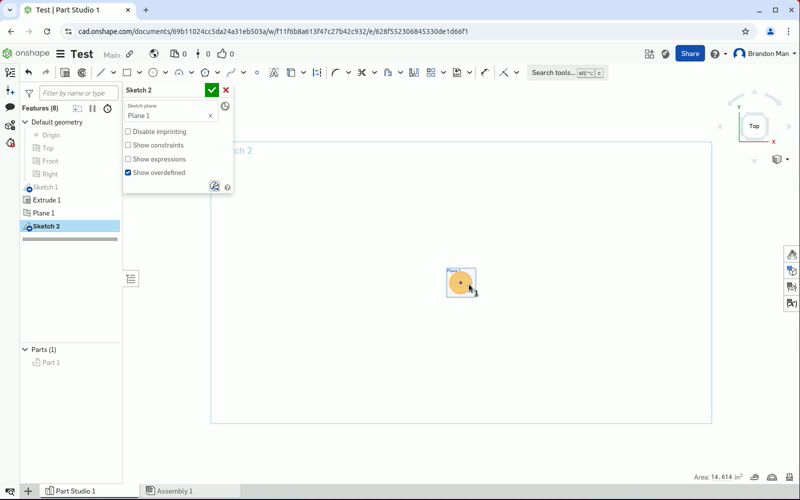
mouse_move(73, 352)
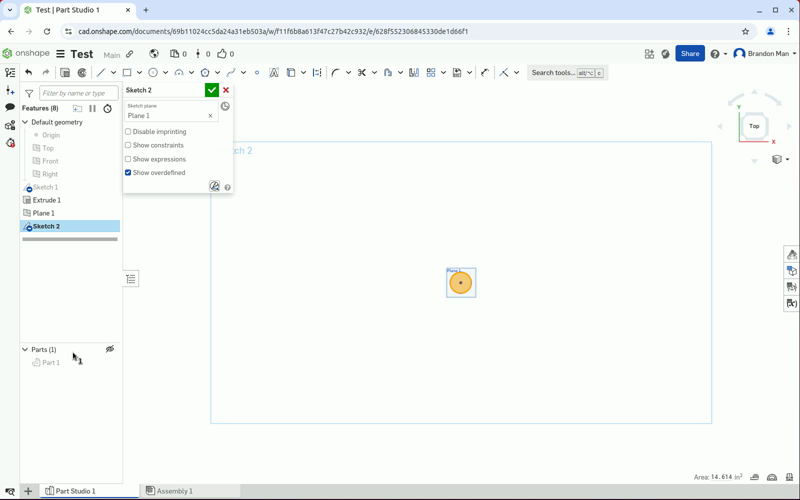
key(shift+y)
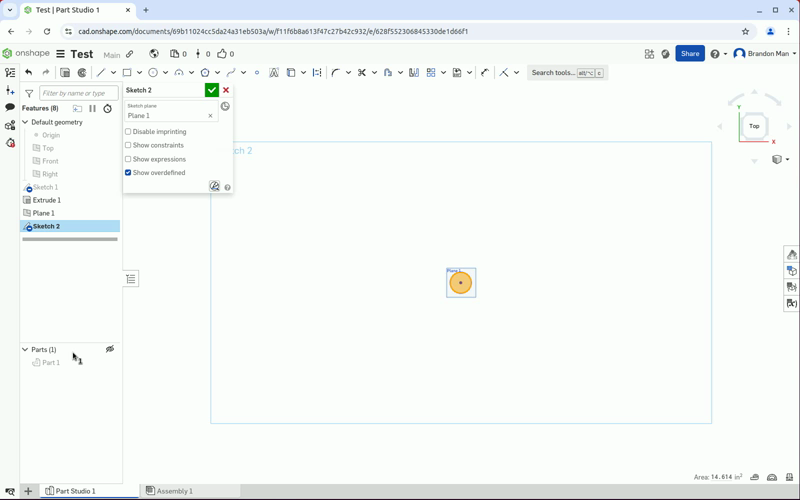
key(shift+e)
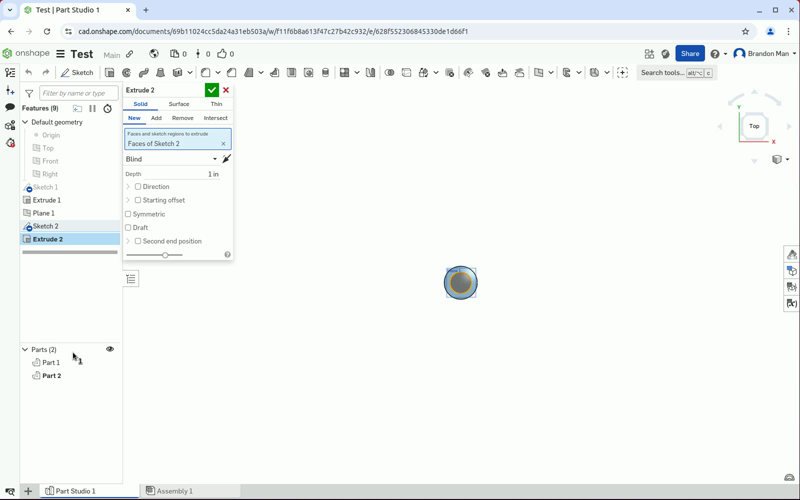
mouse_move(143, 106)
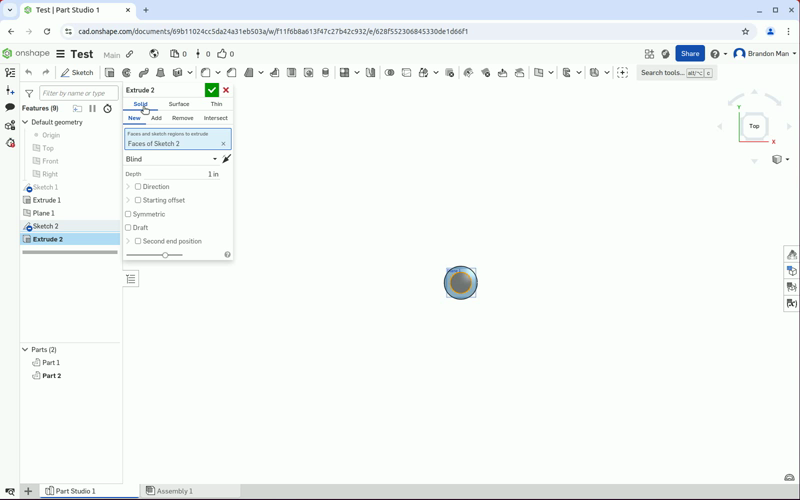
click(143, 106)
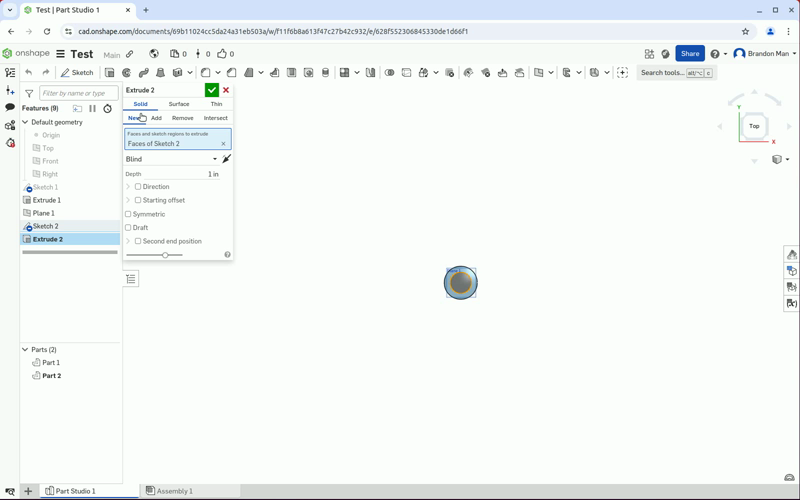
mouse_move(137, 120)
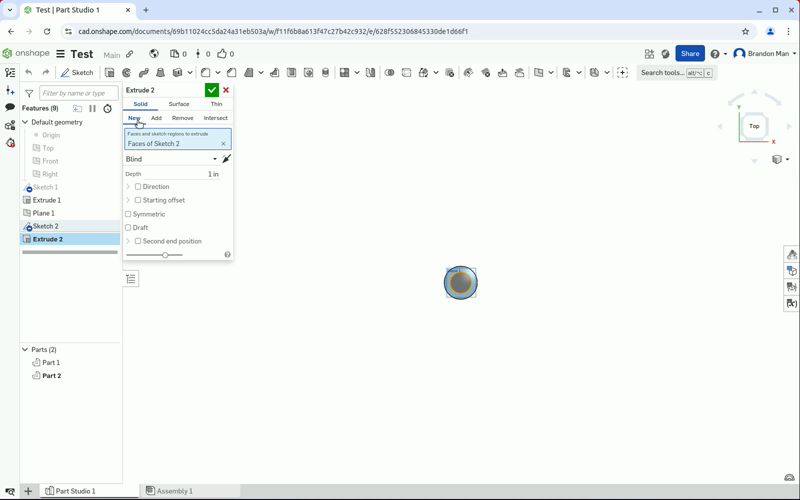
click(137, 120)
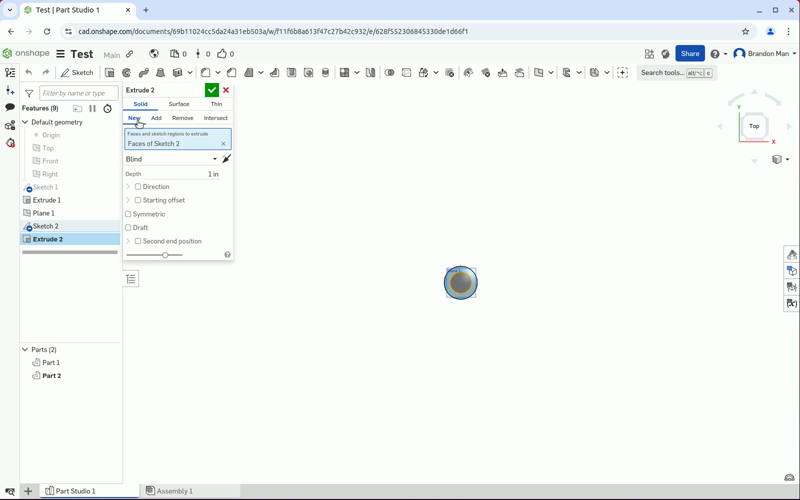
key(tab, 4)
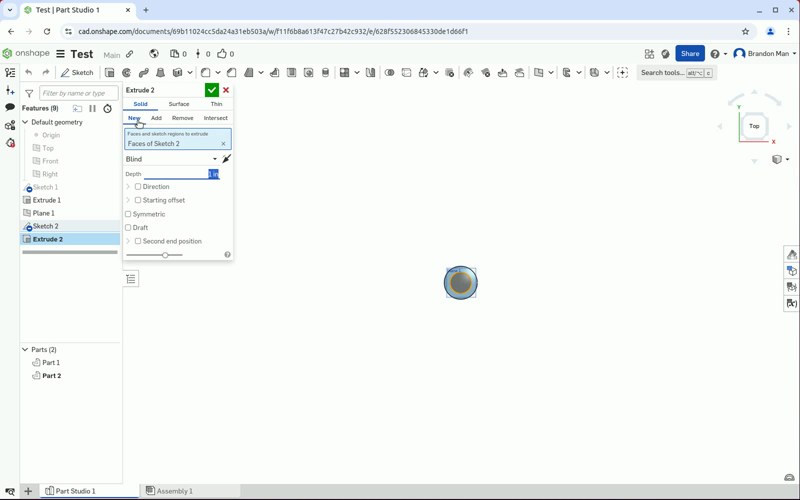
text(2.407)
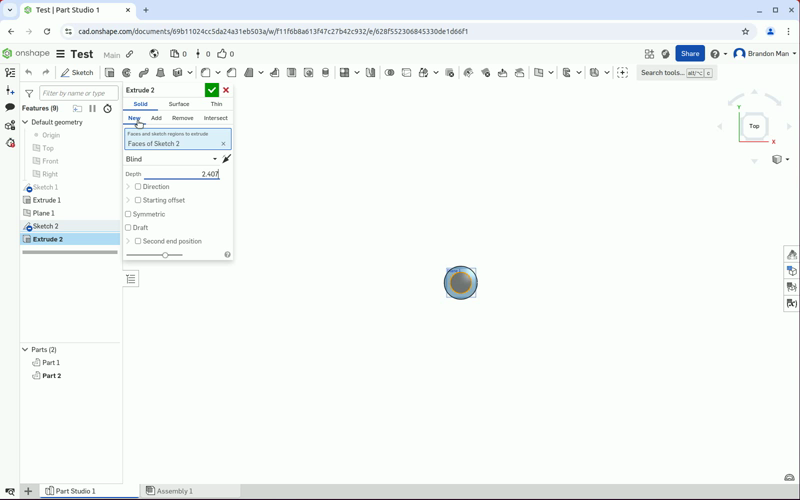
key(enter)
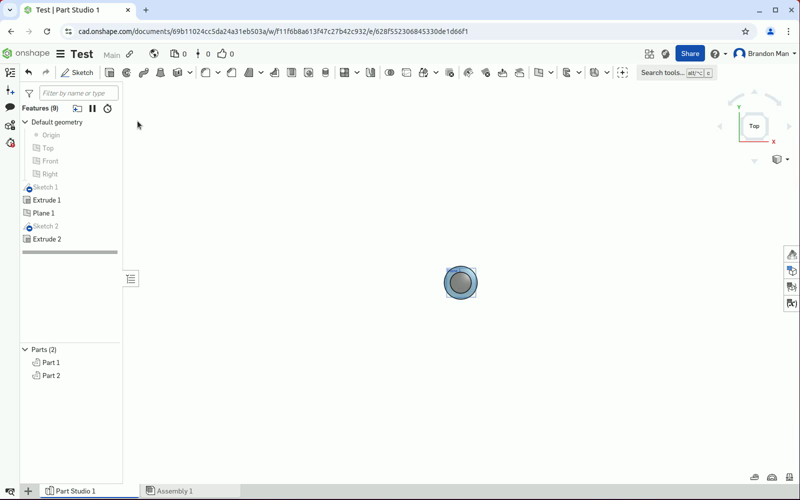
key(shift+h)
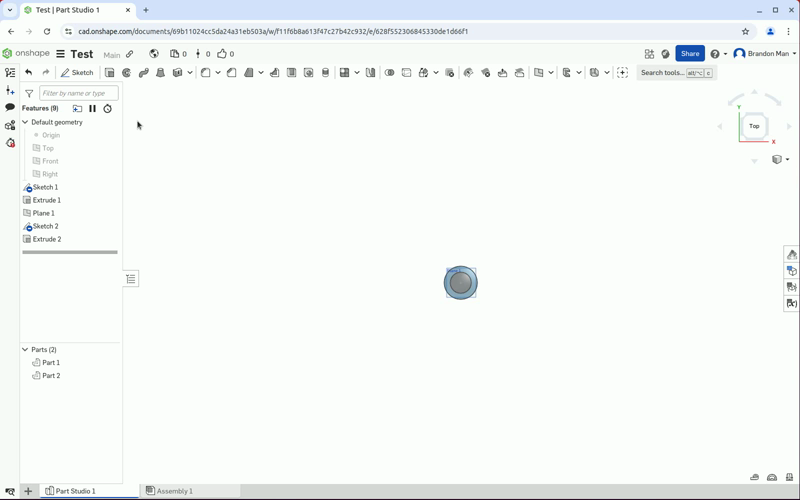
key(shift+h)
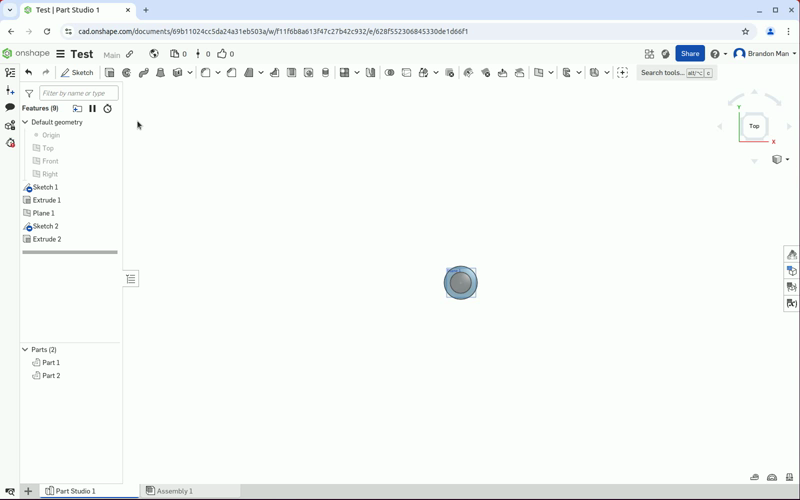
key(shift+7)
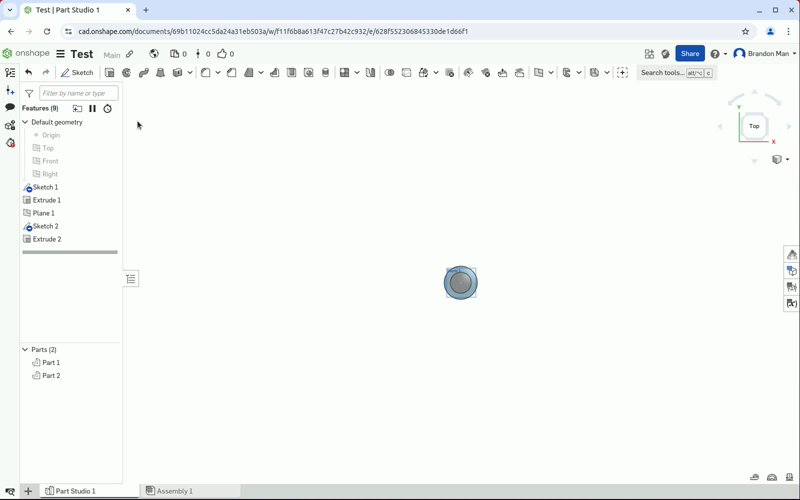
key(up, 3)
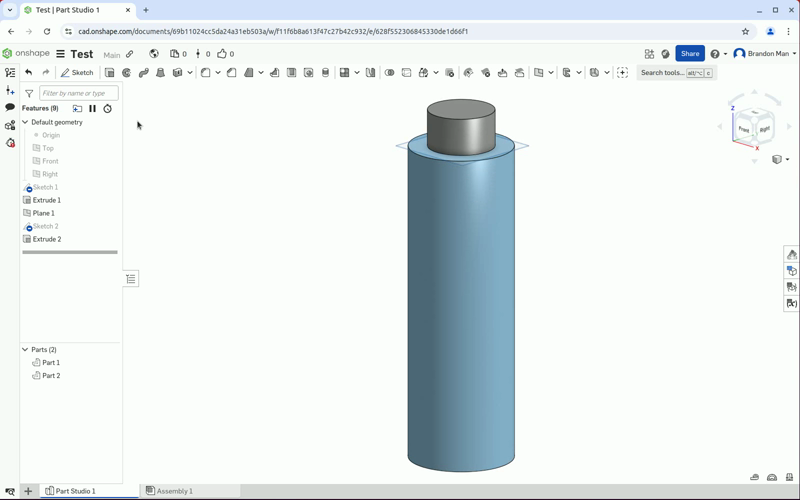
key(left, 3)
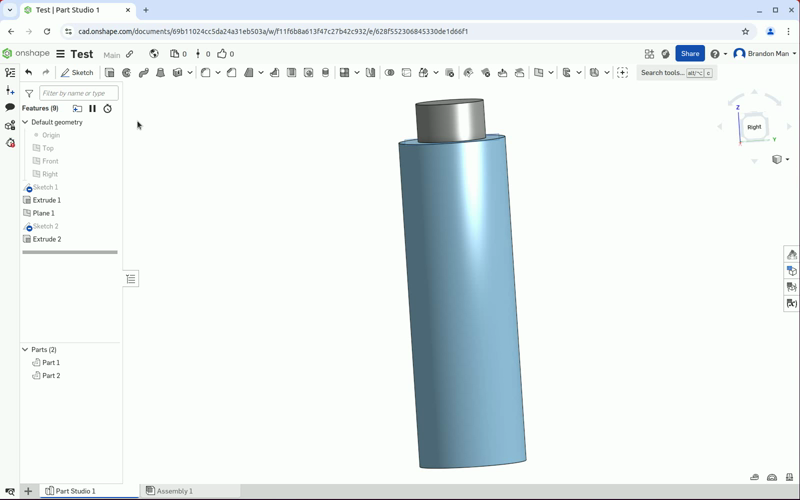
key(right, 3)
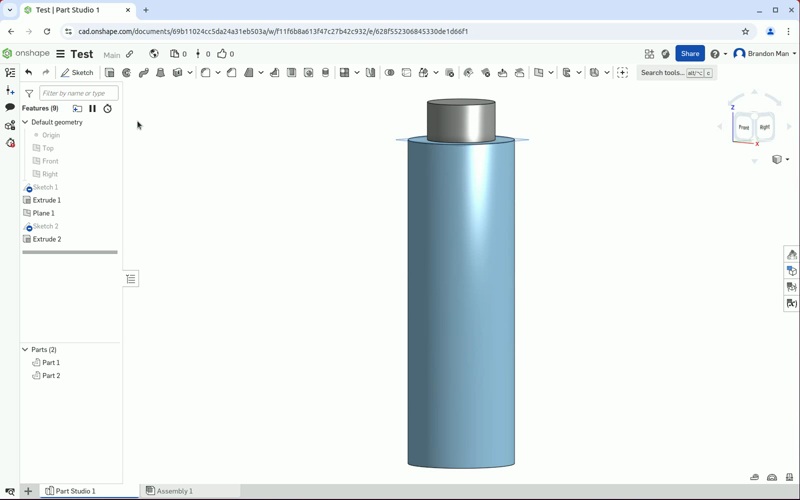
key(down, 3)
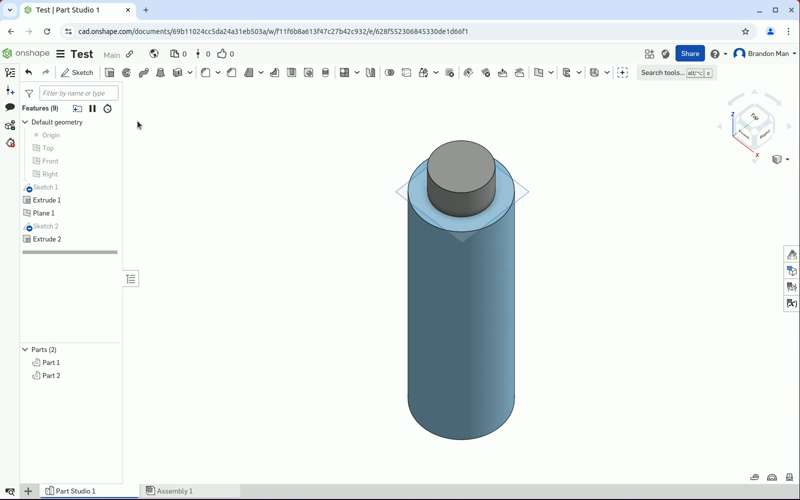
mouse_move(73, 189)
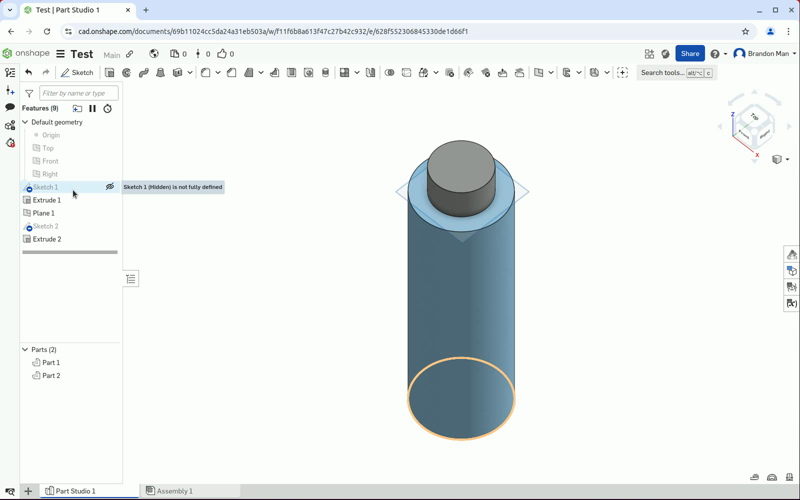
click(73, 189)